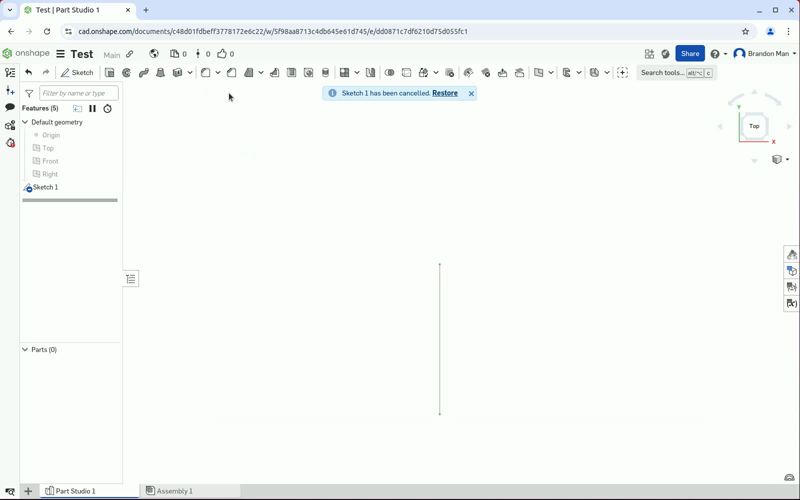
key(shift+h)
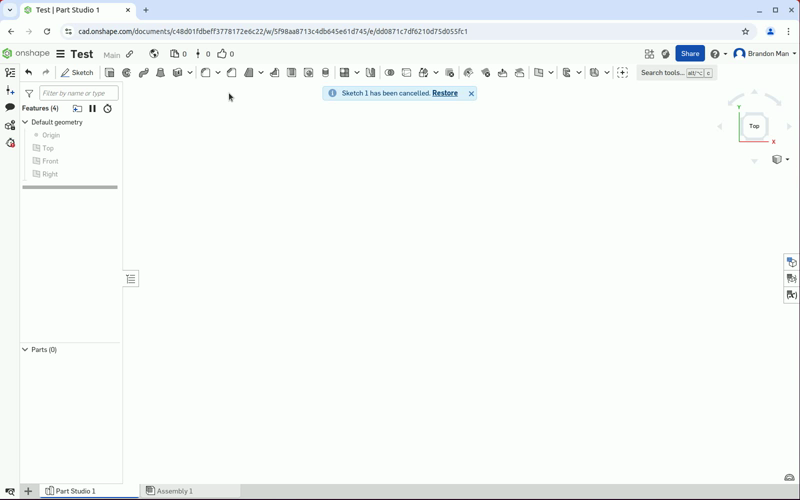
mouse_move(73, 352)
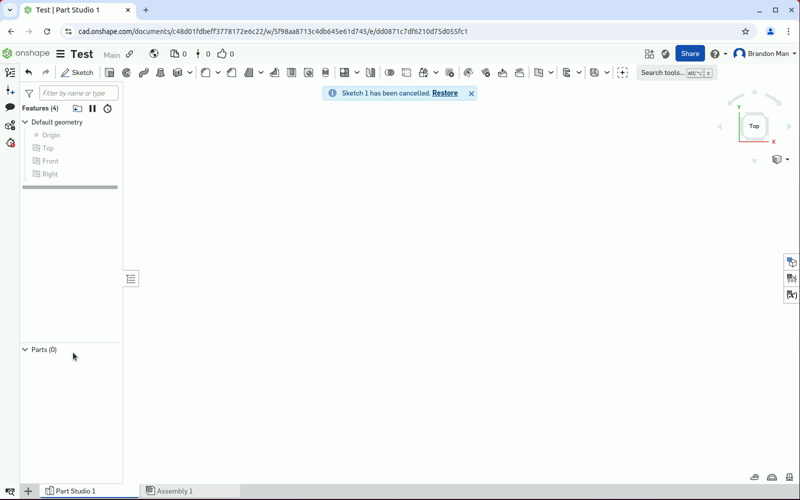
key(y)
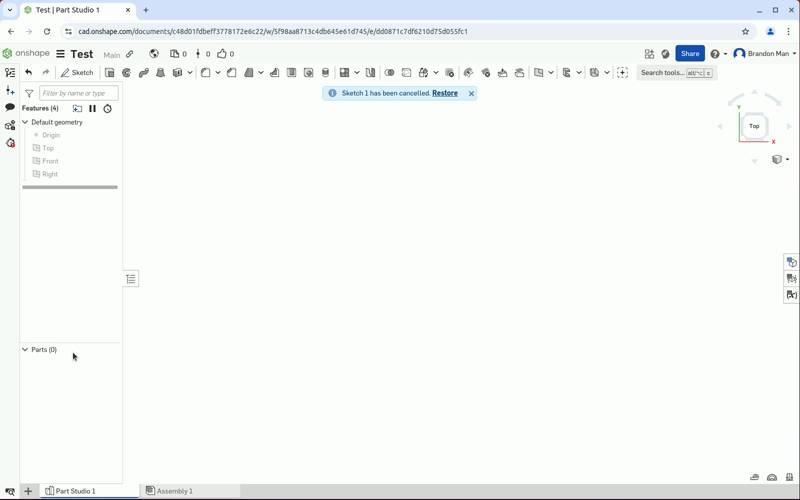
key(shift+p)
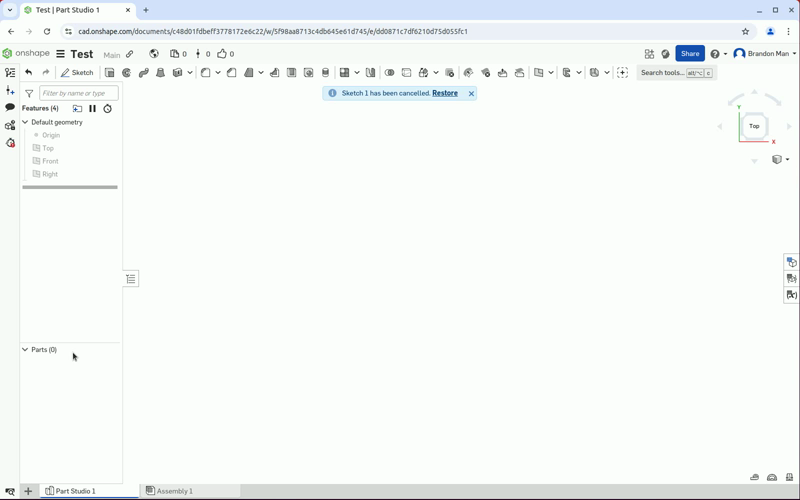
key(space)
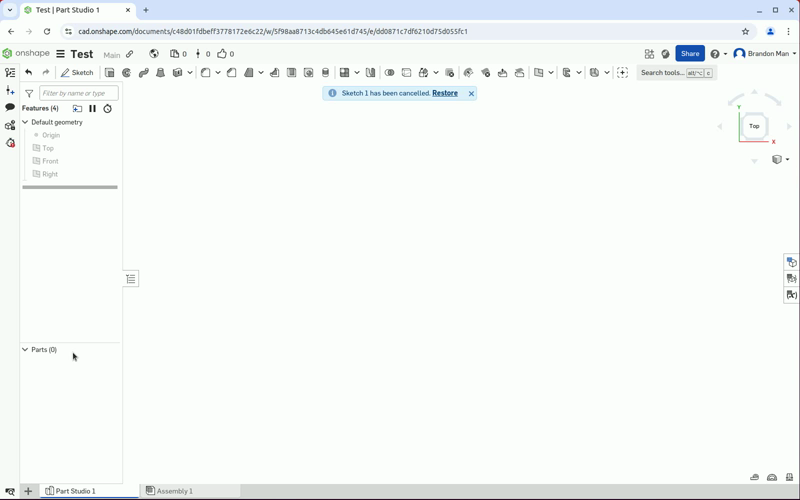
key_down(shift)
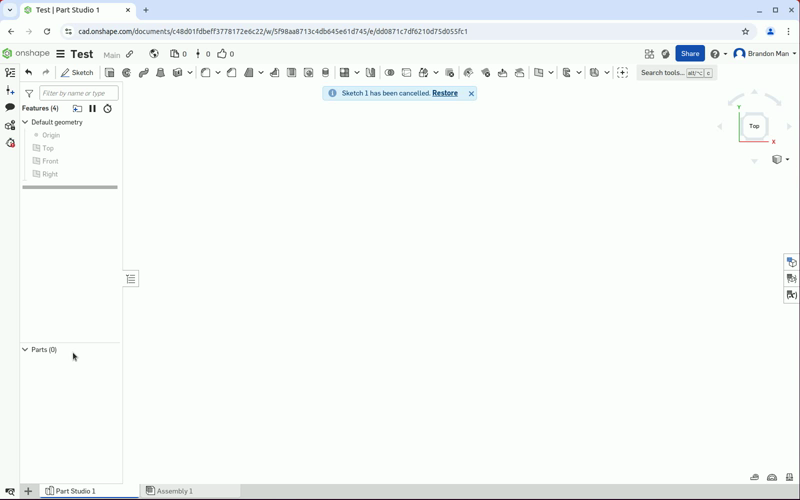
key(up)
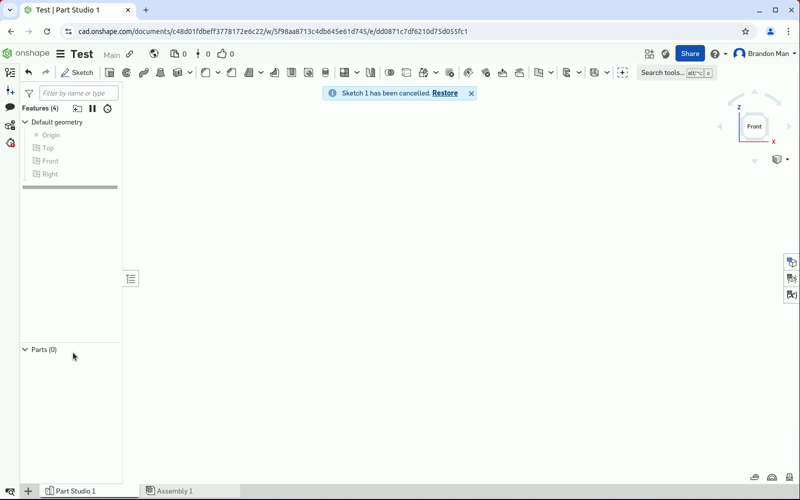
key_up(shift)
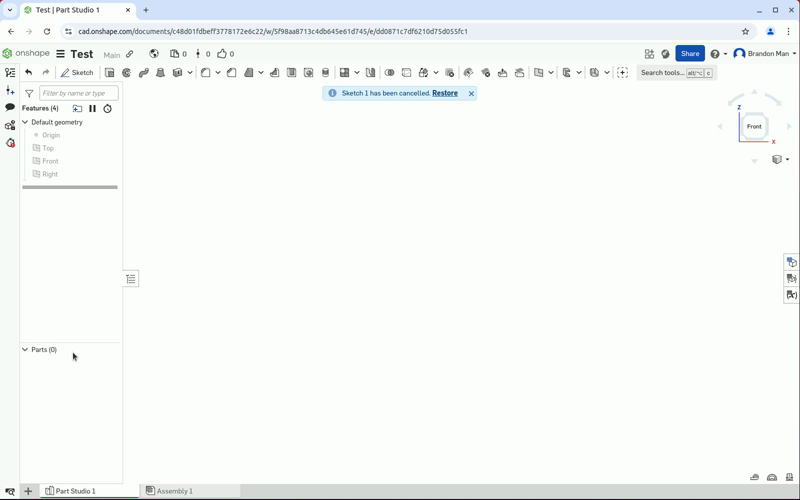
mouse_move(73, 352)
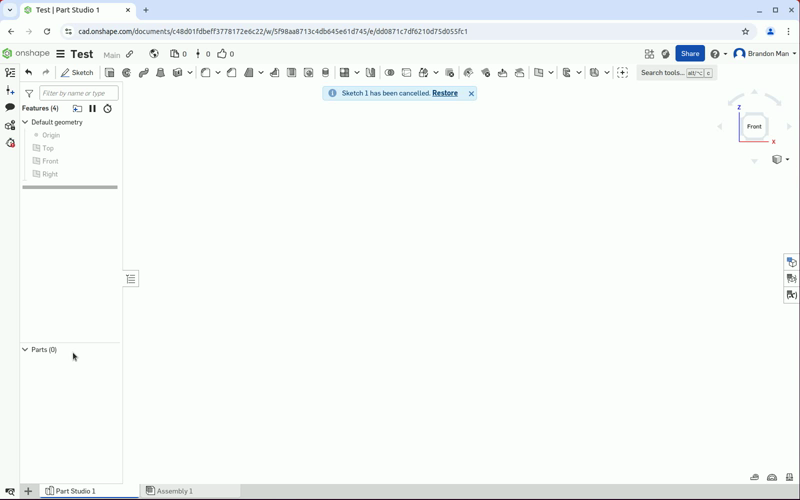
key(shift+y)
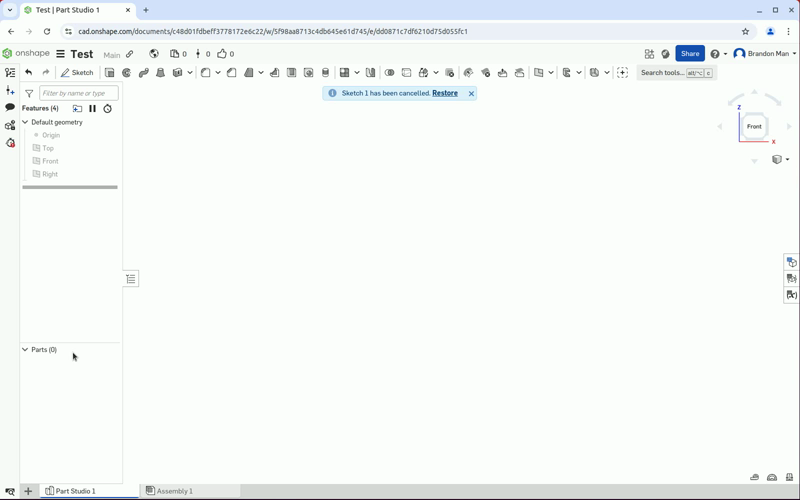
key(shift+s)
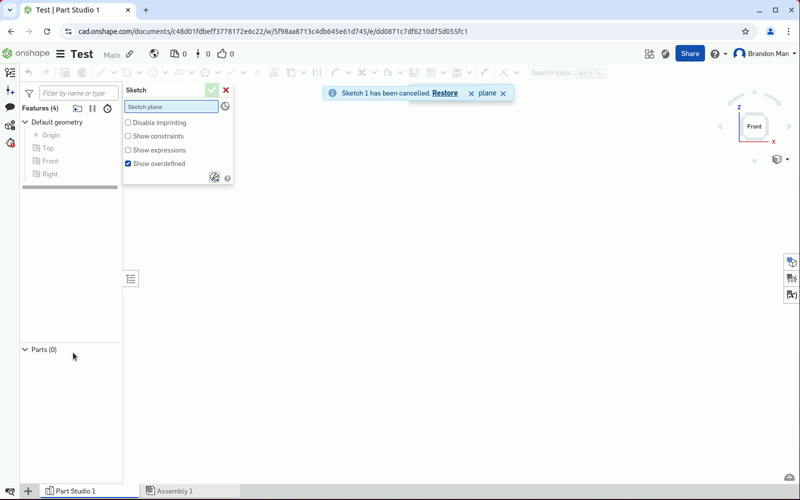
mouse_move(73, 163)
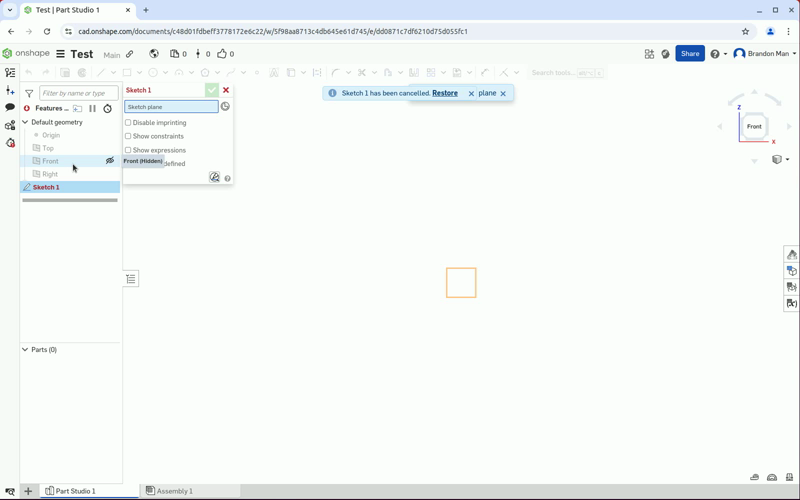
click(73, 163)
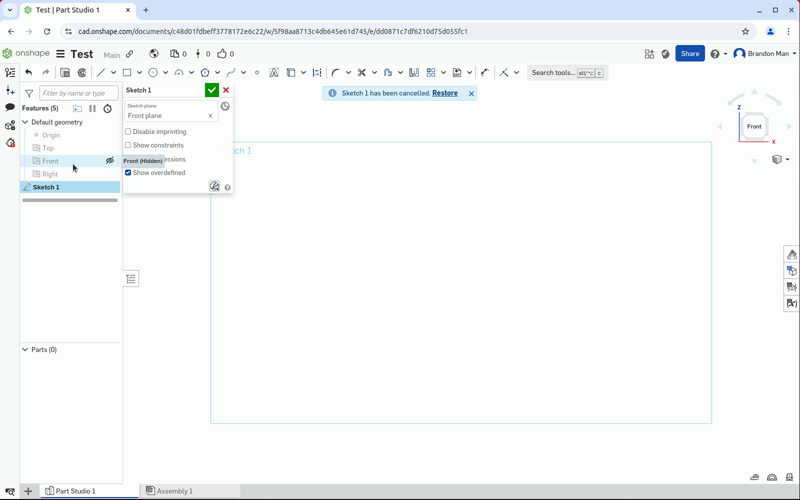
mouse_move(73, 352)
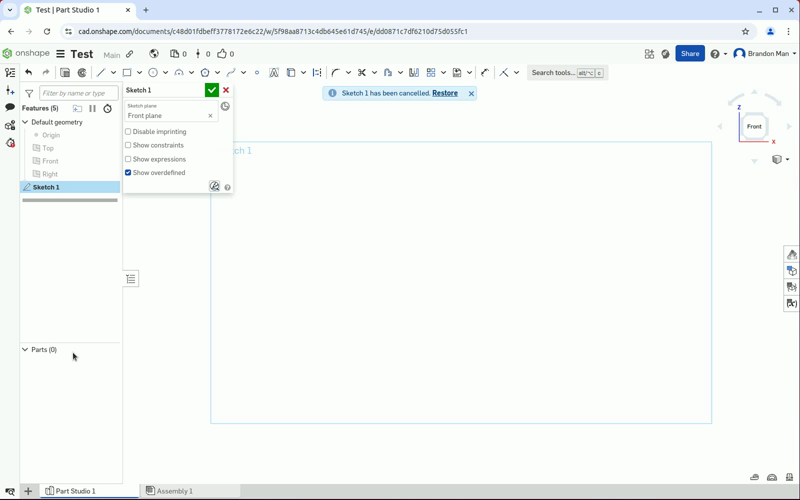
key(y)
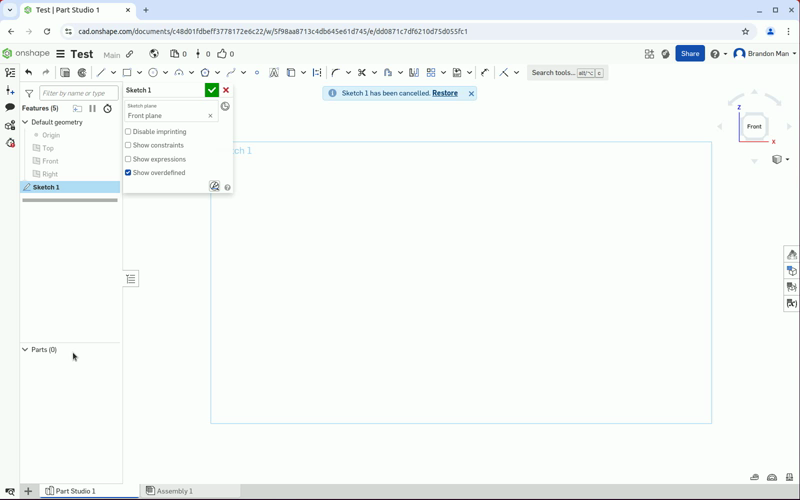
key(c)
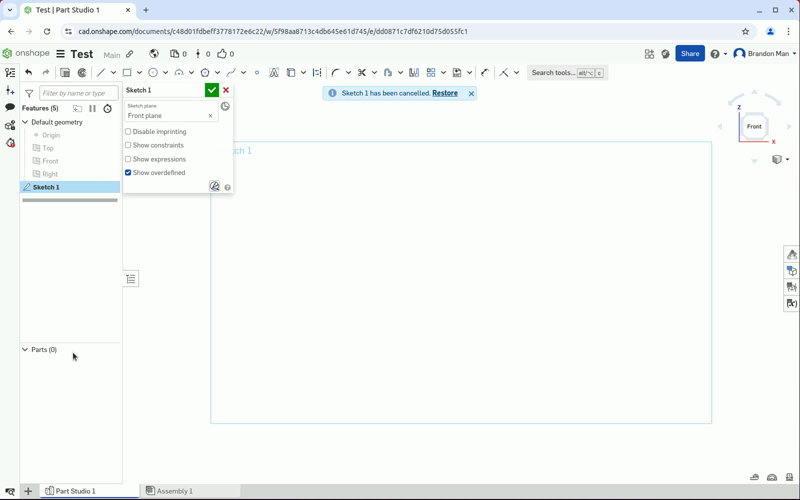
key_down(shift)
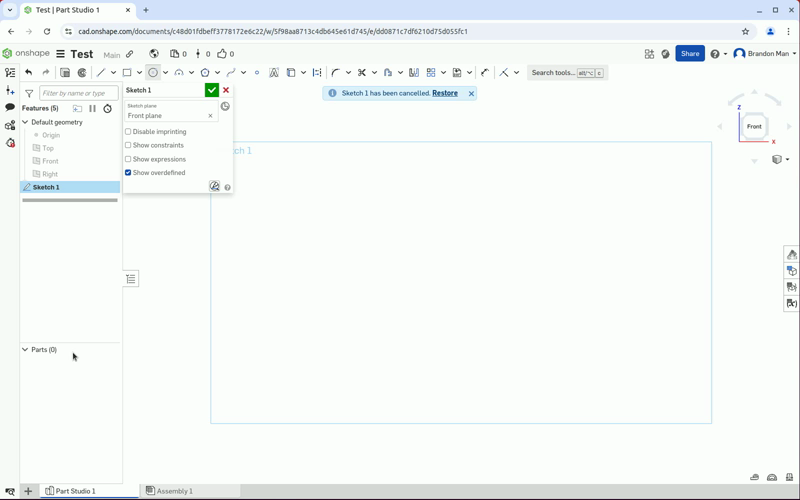
mouse_move(461, 282)
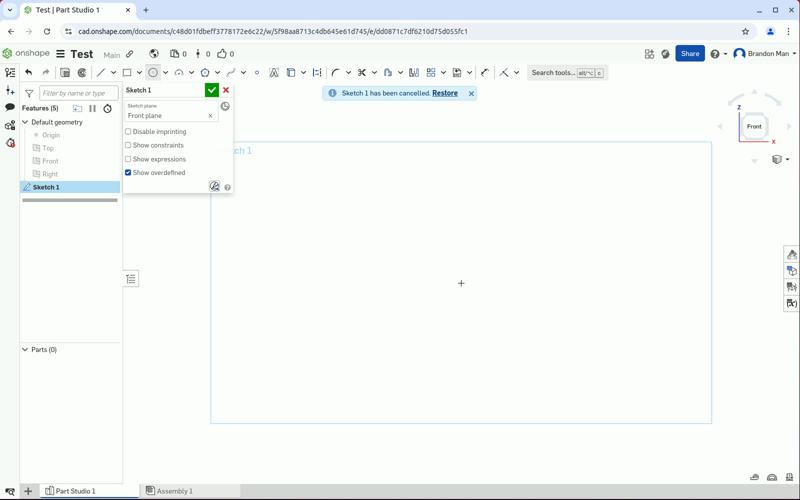
click(461, 282)
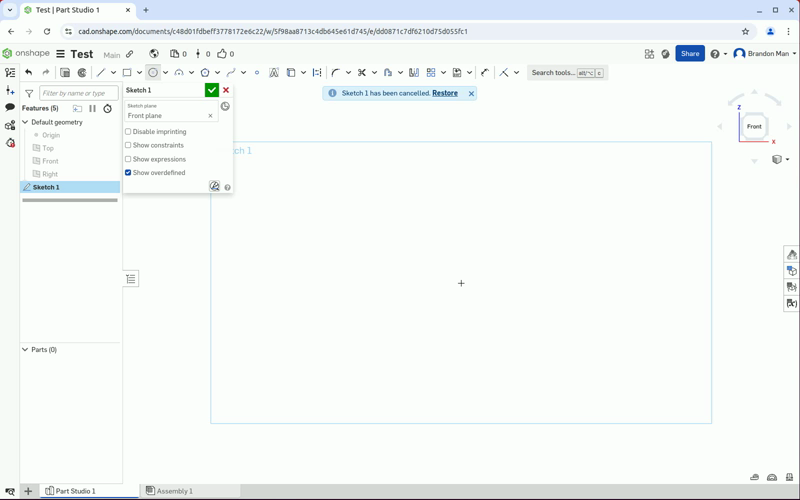
key_up(shift)
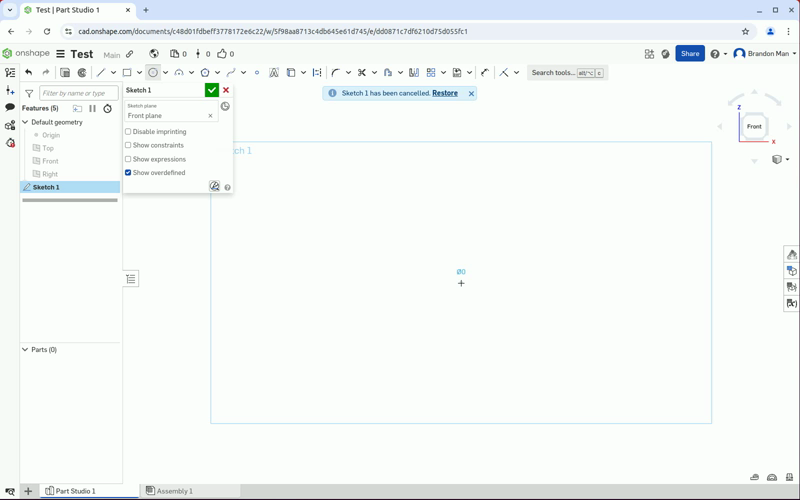
mouse_move(497, 282)
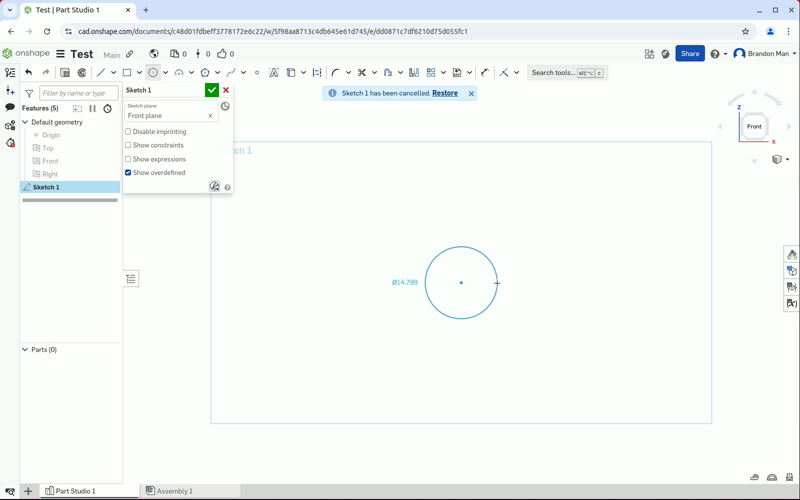
click(497, 282)
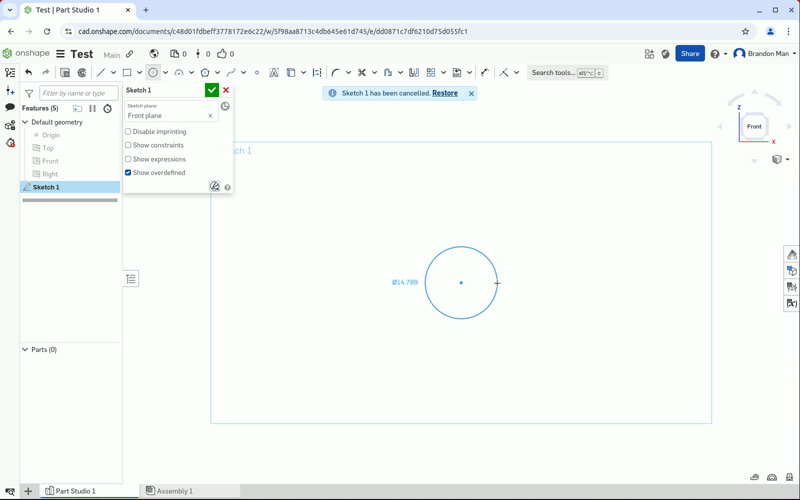
key(esc)
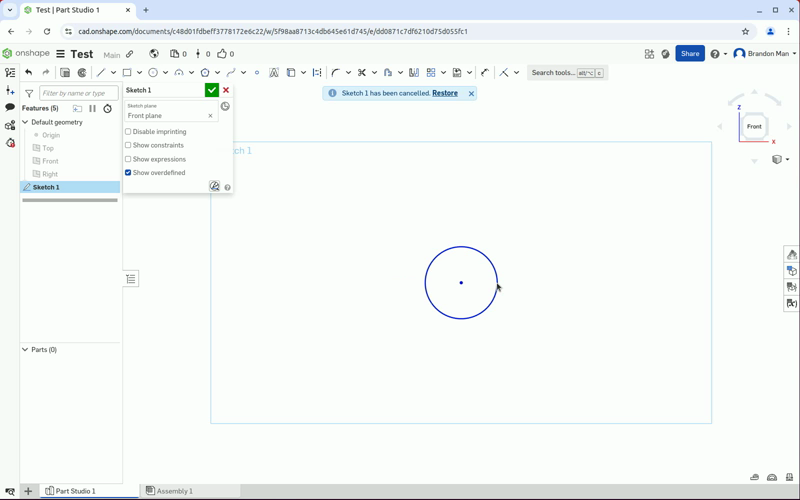
key(c)
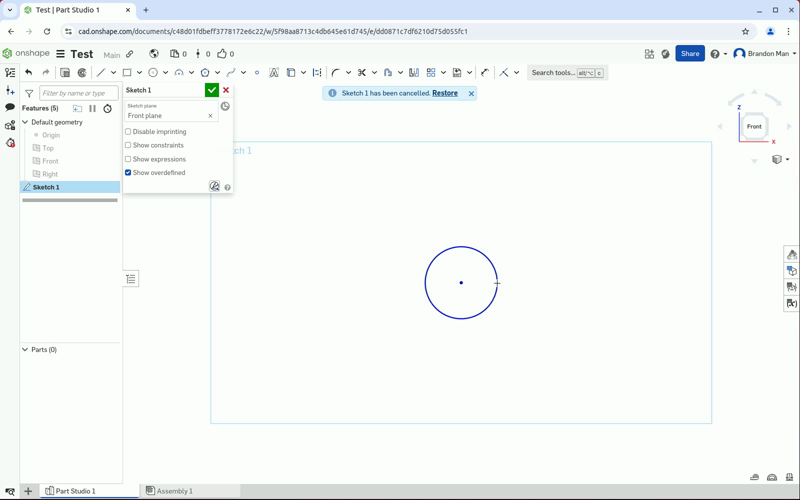
key_down(shift)
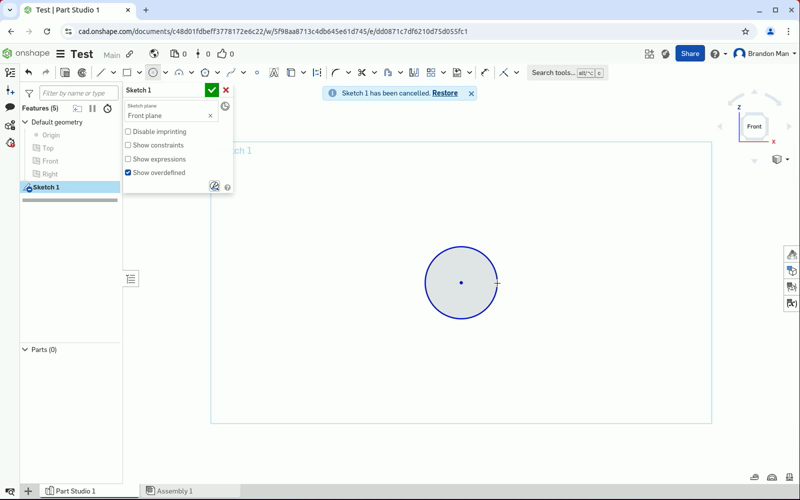
mouse_move(461, 282)
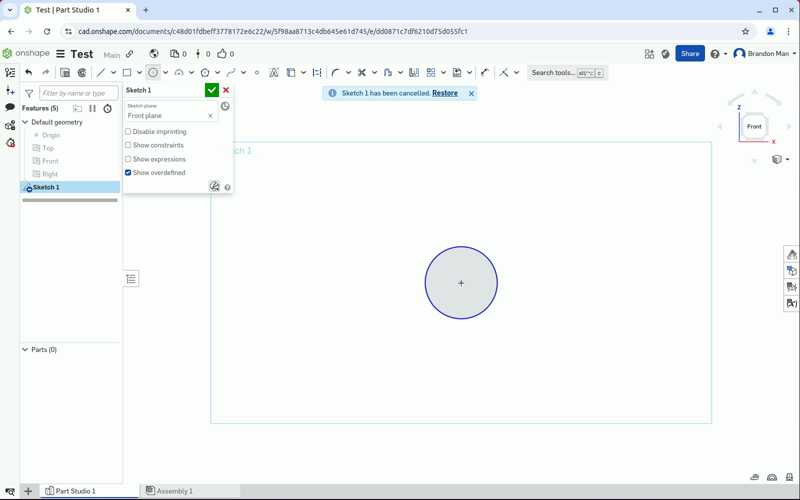
click(461, 282)
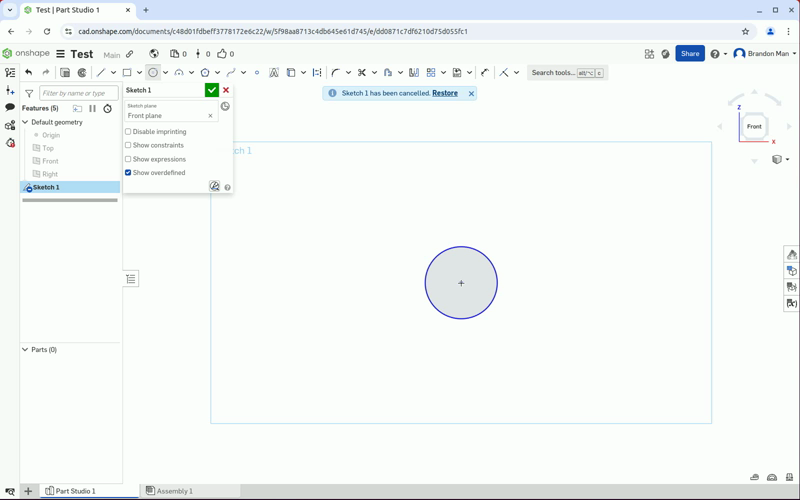
key_up(shift)
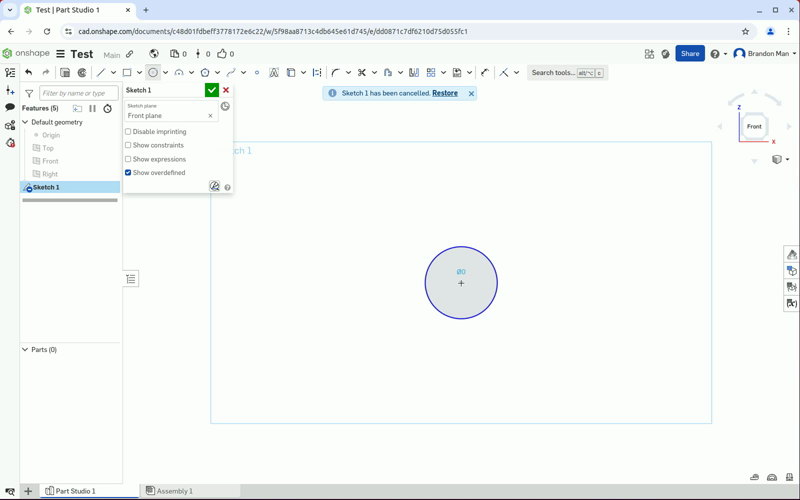
mouse_move(479, 282)
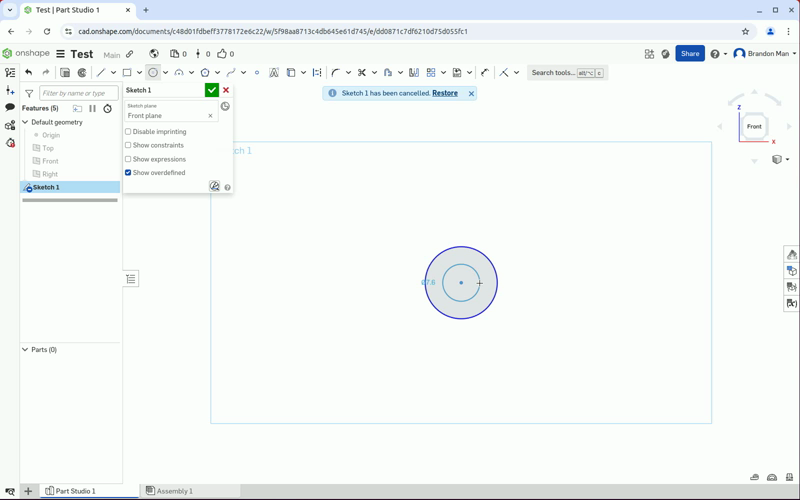
click(479, 282)
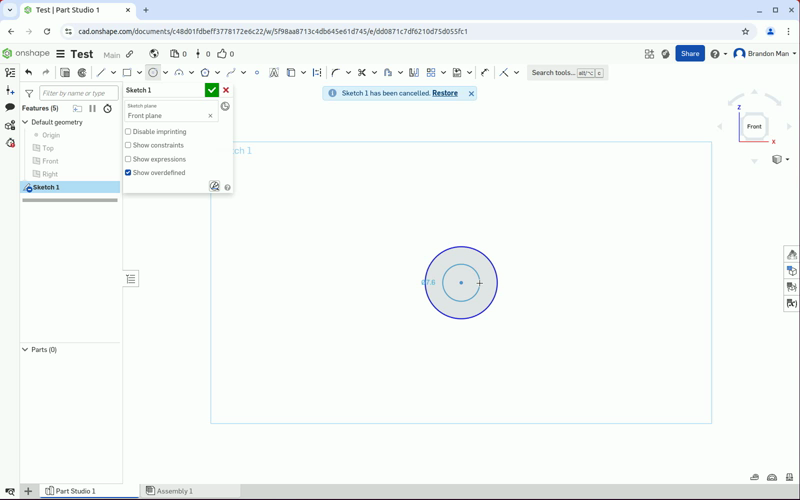
key(esc)
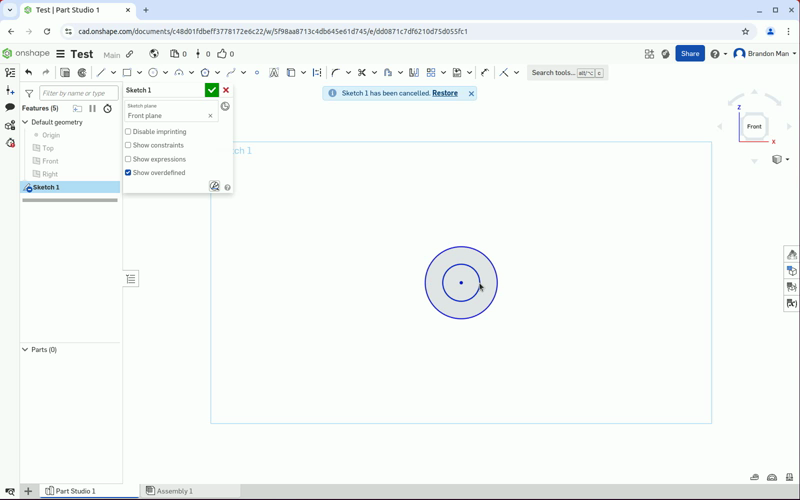
mouse_move(476, 307)
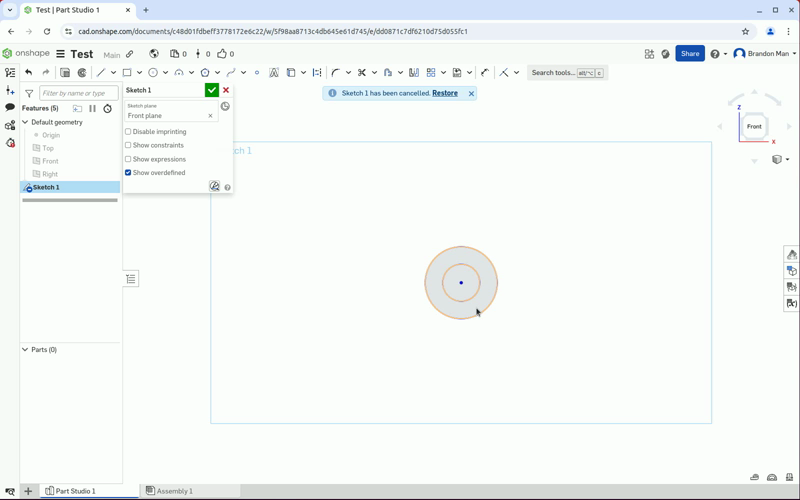
click(476, 307)
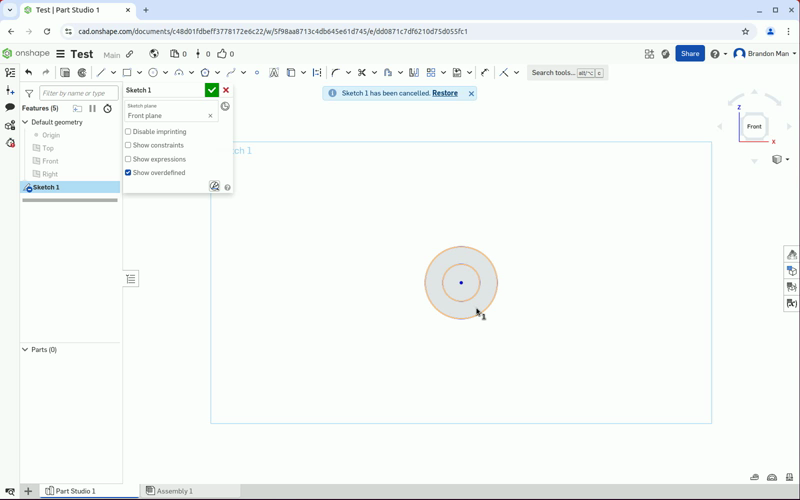
mouse_move(73, 352)
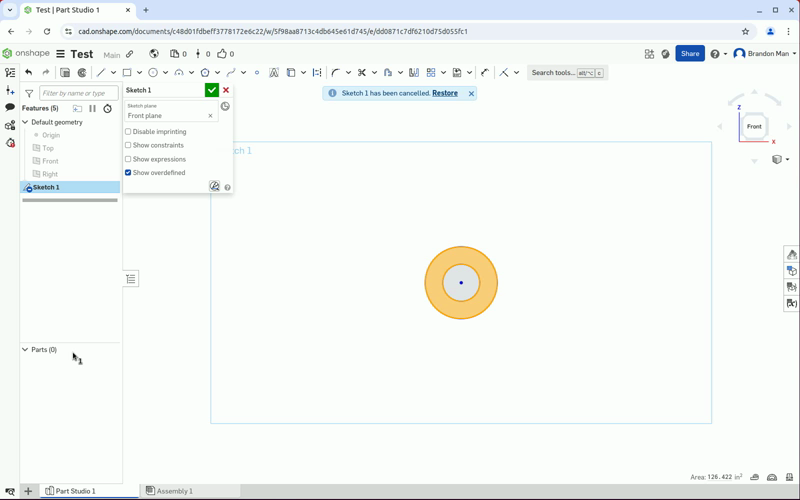
key(shift+y)
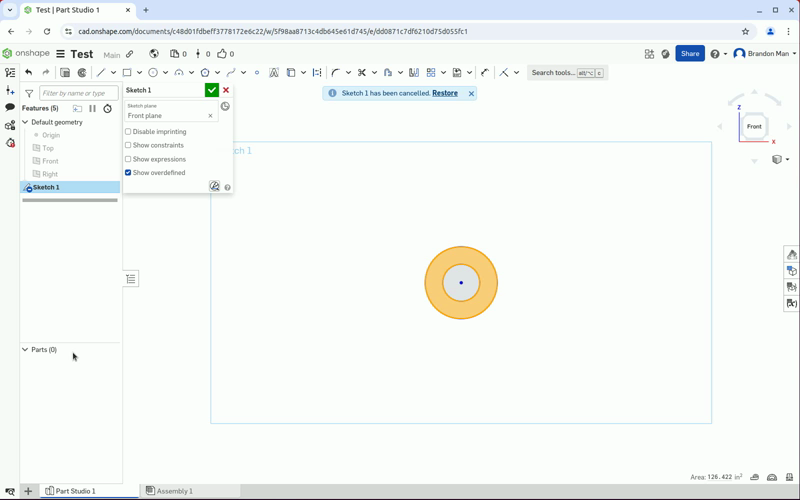
key(shift+e)
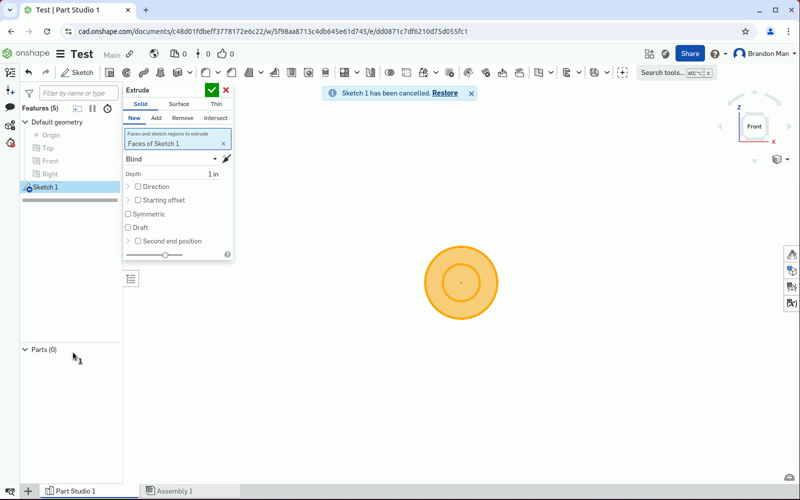
mouse_move(143, 106)
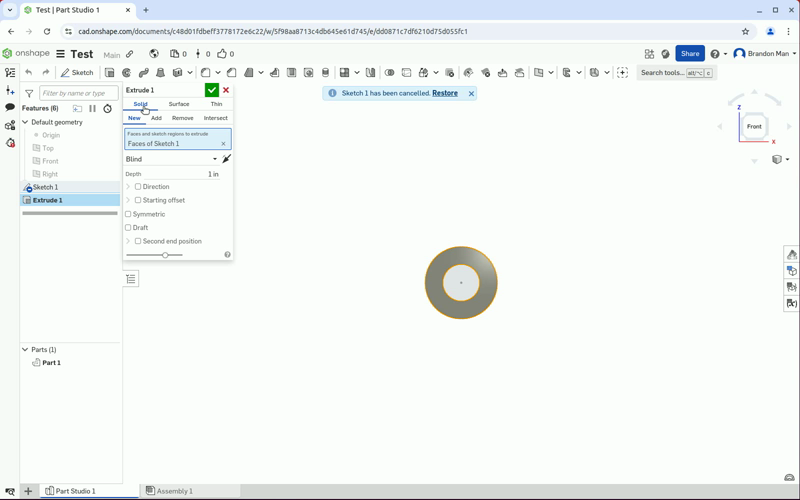
click(143, 106)
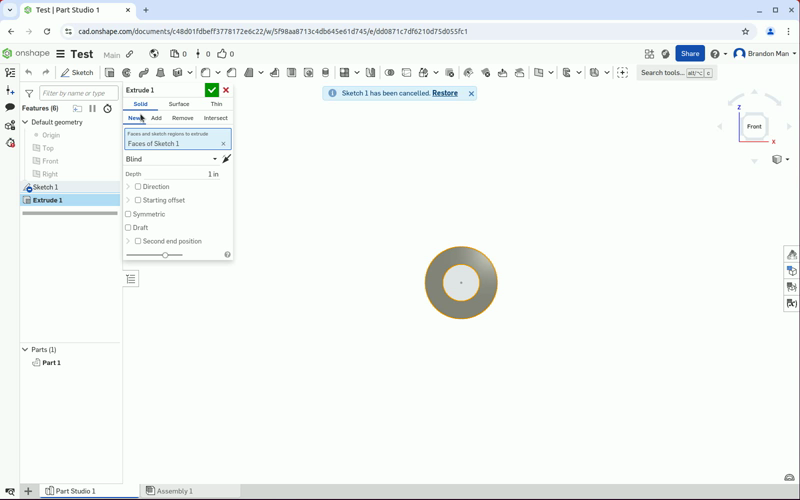
mouse_move(137, 120)
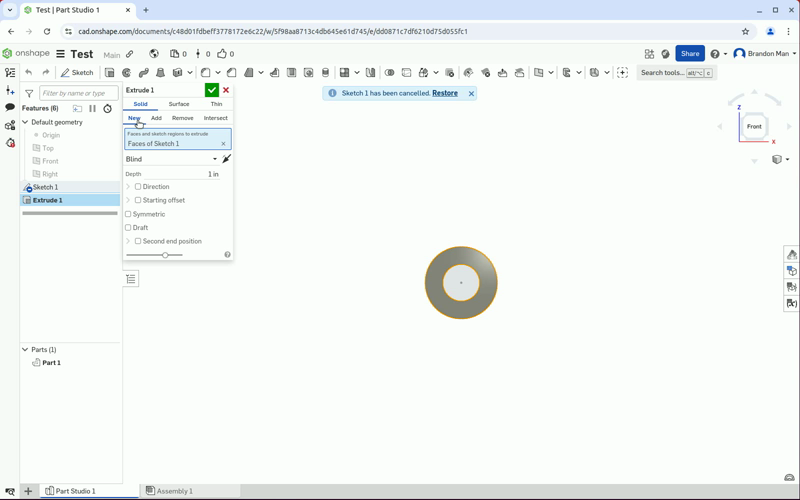
click(137, 120)
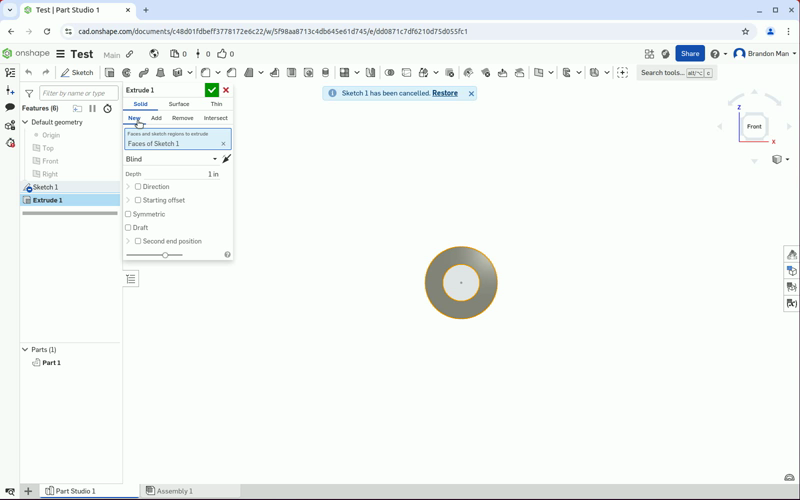
key(tab, 4)
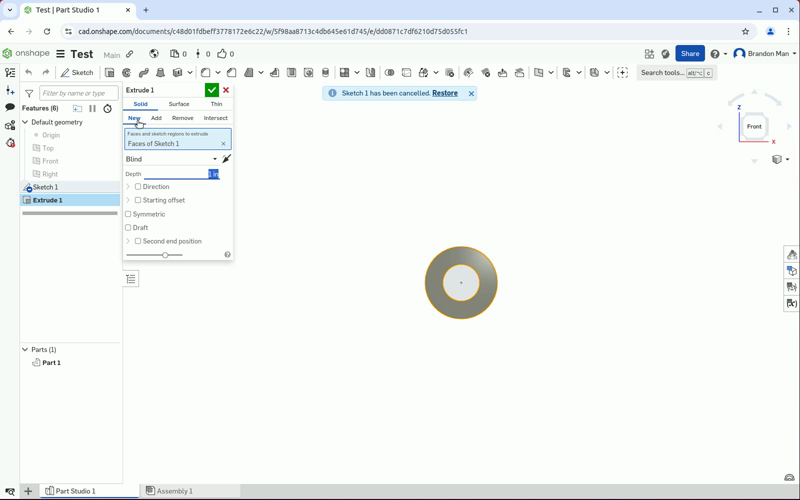
text(3.129)
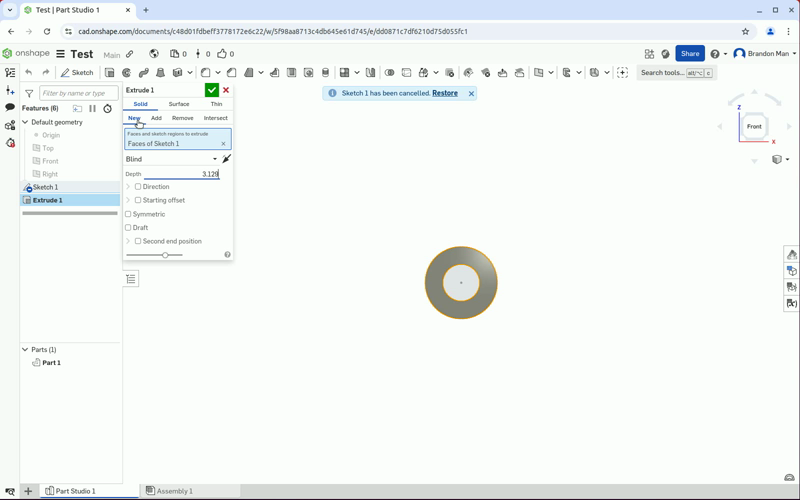
key(enter)
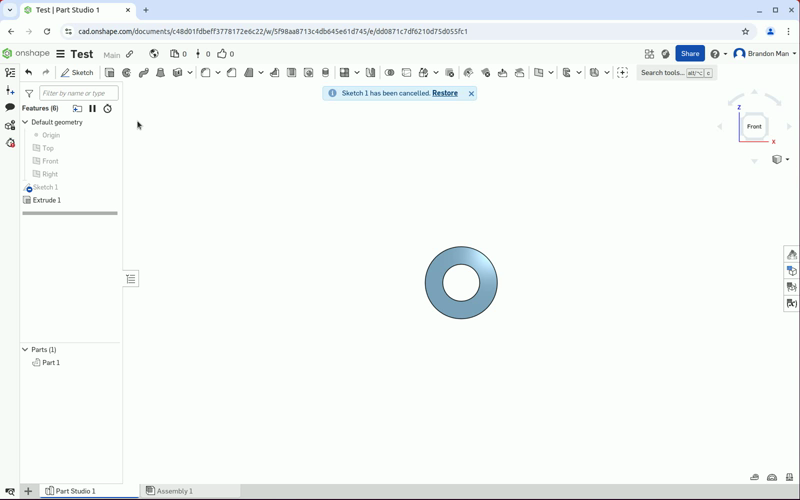
key(shift+h)
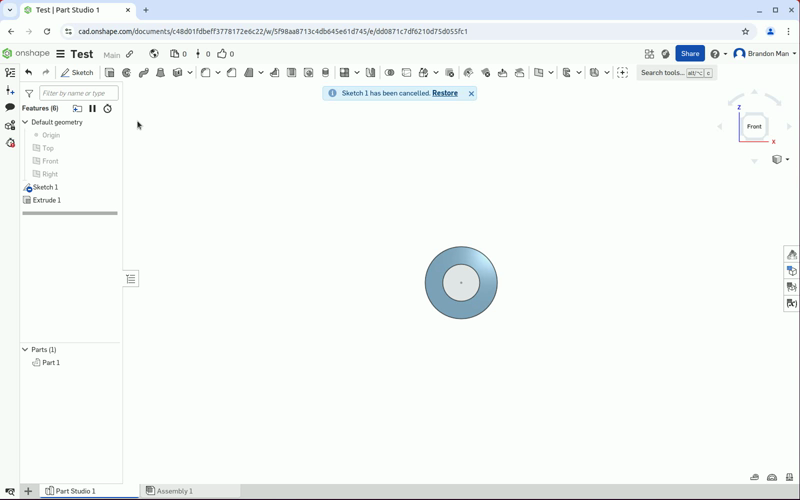
key(shift+h)
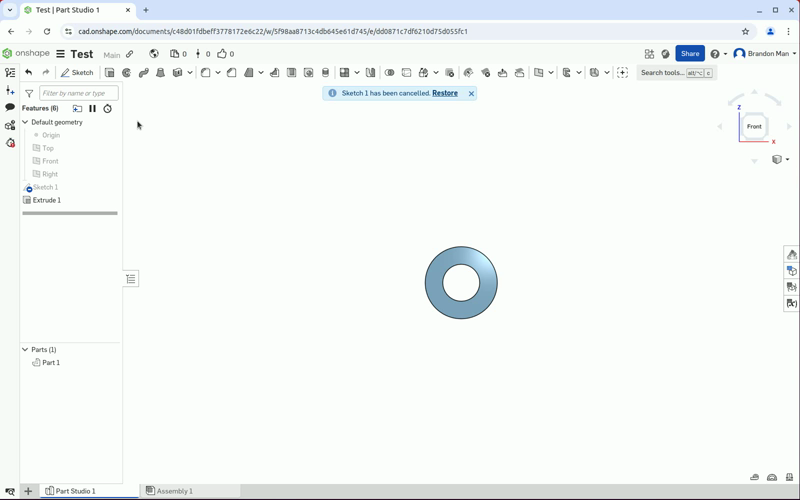
mouse_move(73, 189)
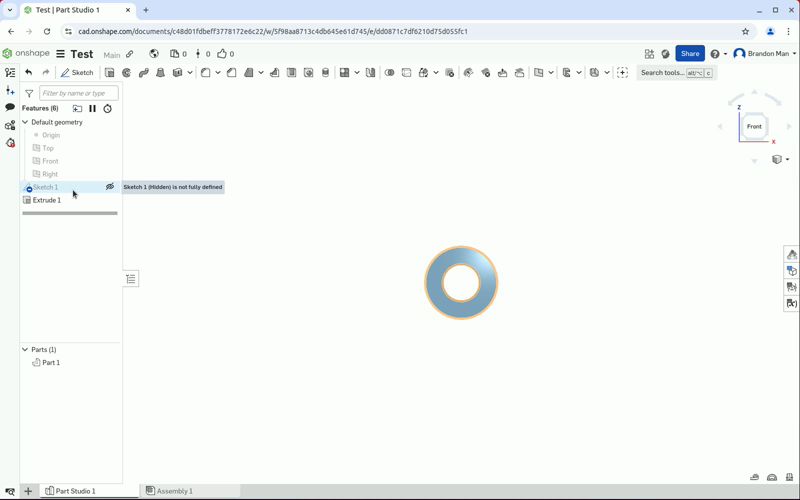
click(73, 189)
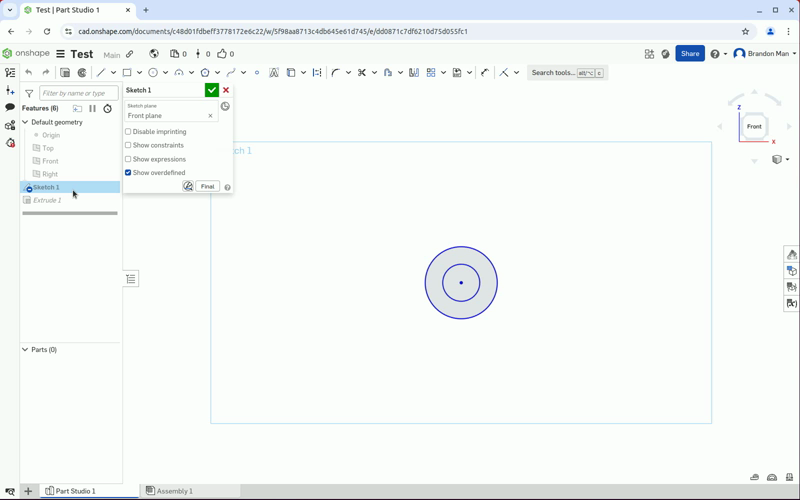
mouse_move(229, 92)
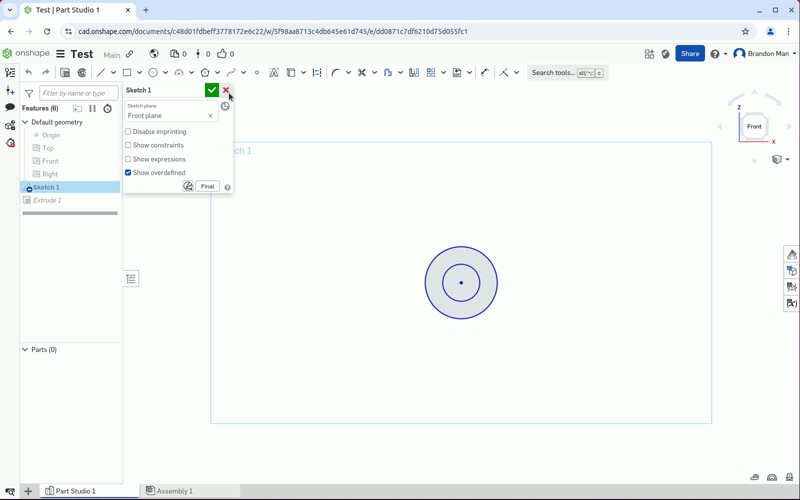
click(229, 92)
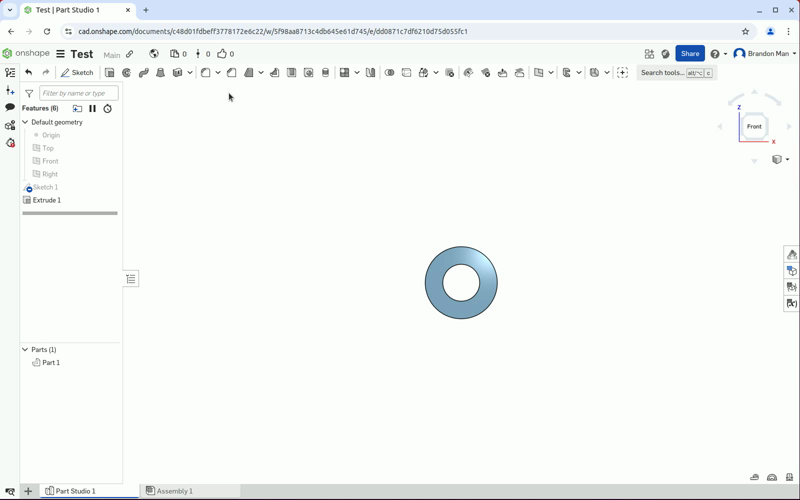
mouse_move(541, 75)
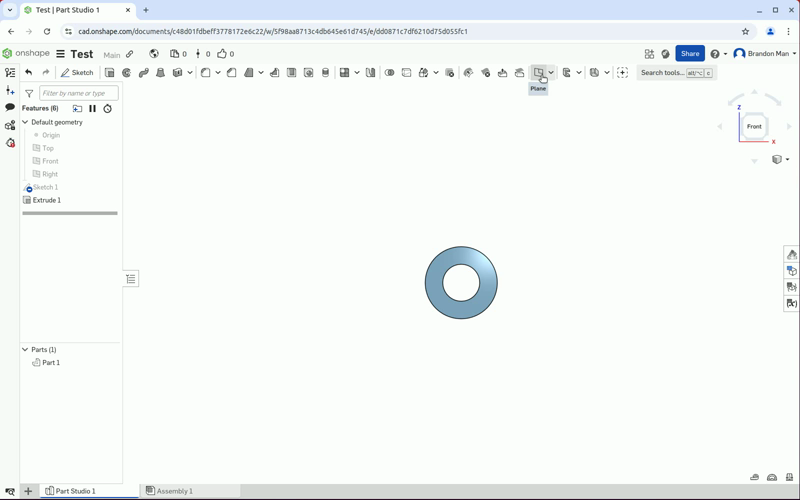
click(541, 75)
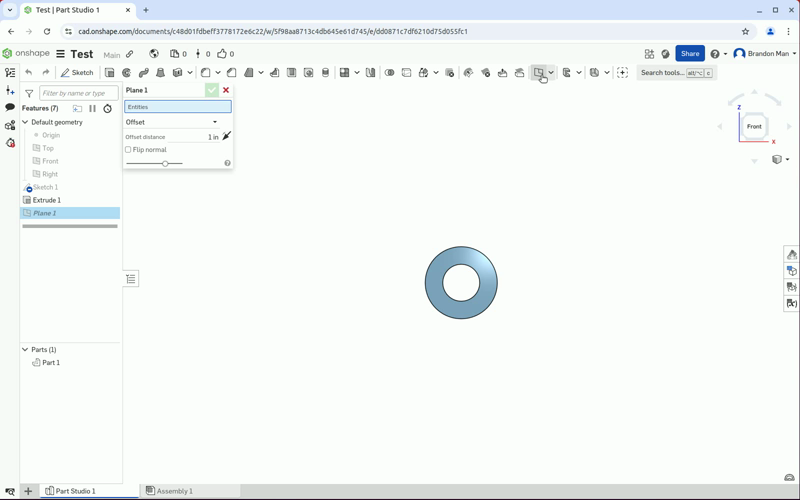
mouse_move(73, 163)
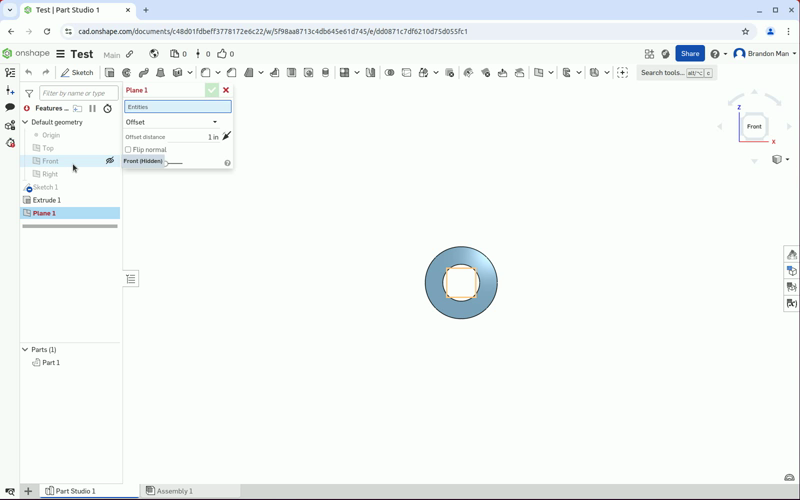
click(73, 163)
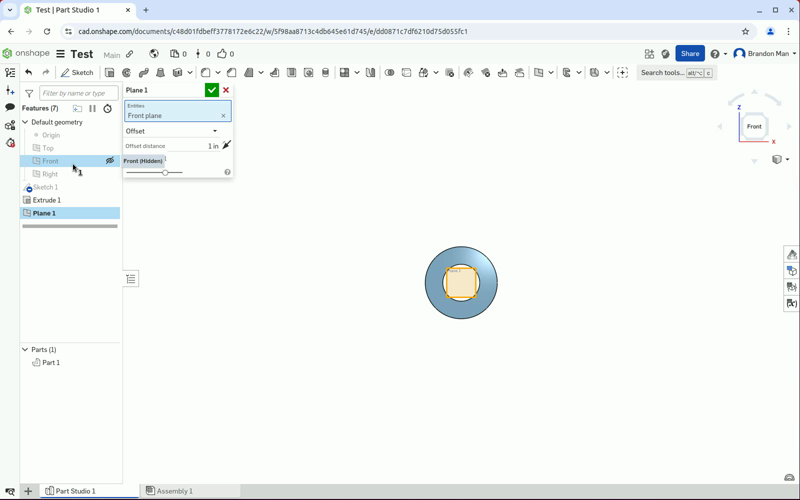
key(tab, 2)
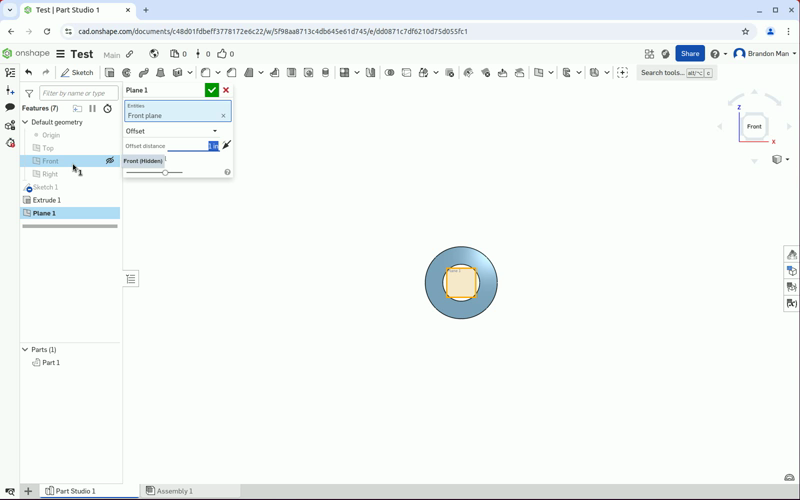
text(3.143)
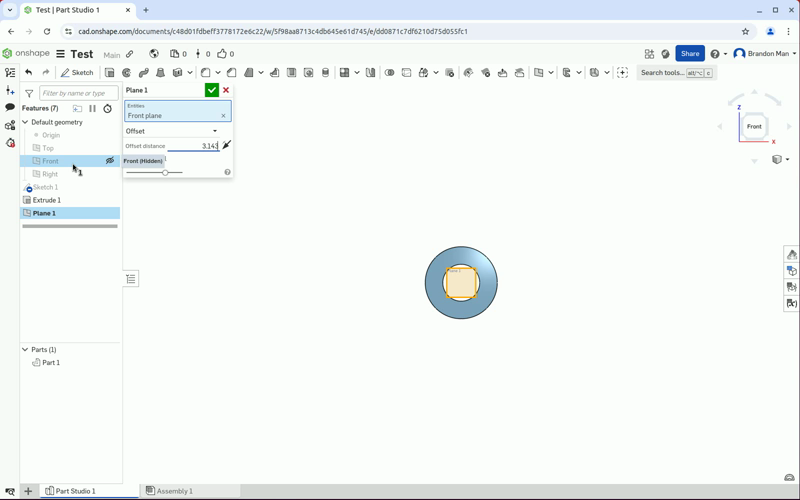
key(enter, 2)
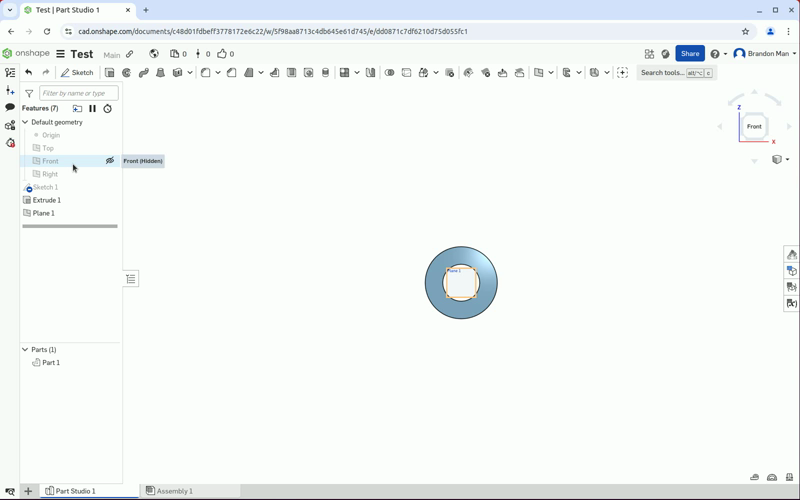
key(shift+s)
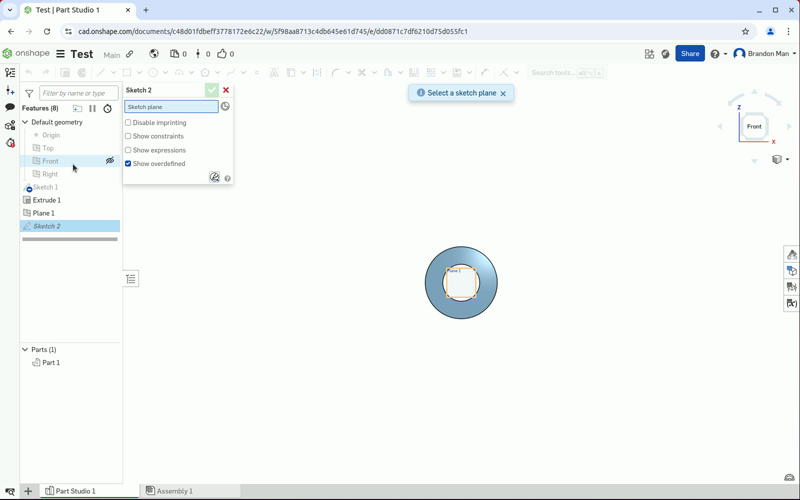
mouse_move(73, 215)
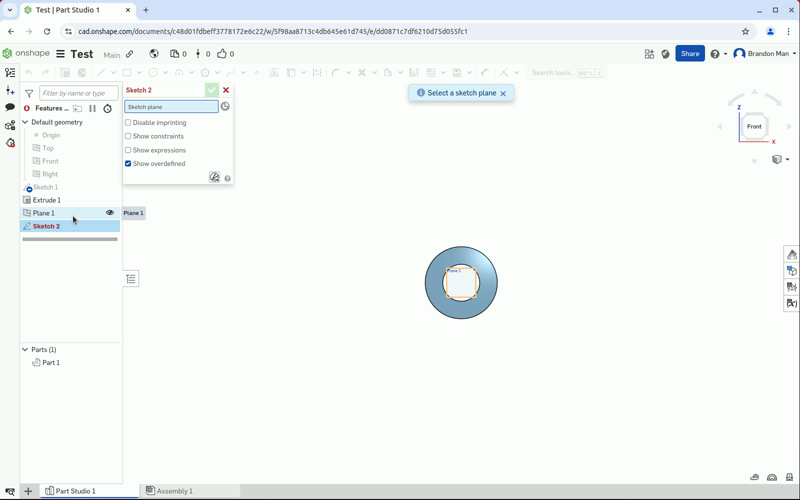
click(73, 215)
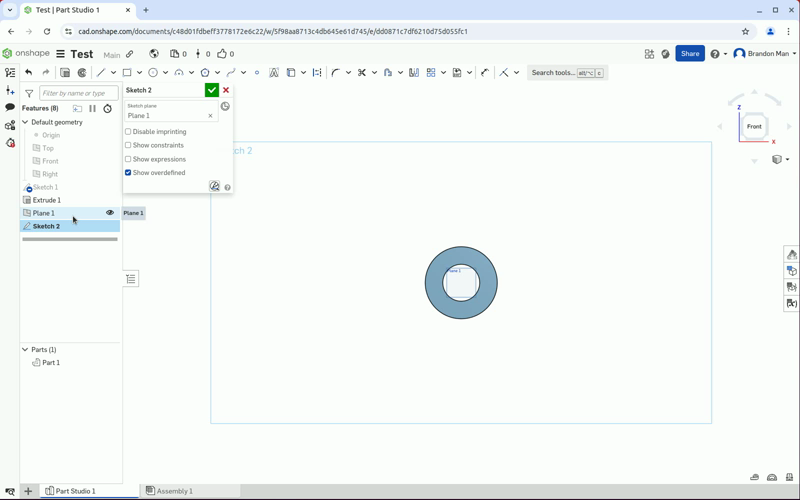
mouse_move(73, 352)
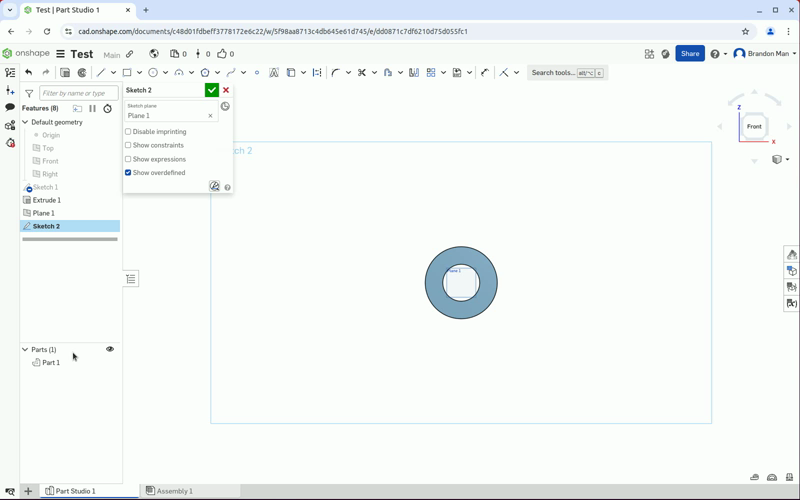
key(y)
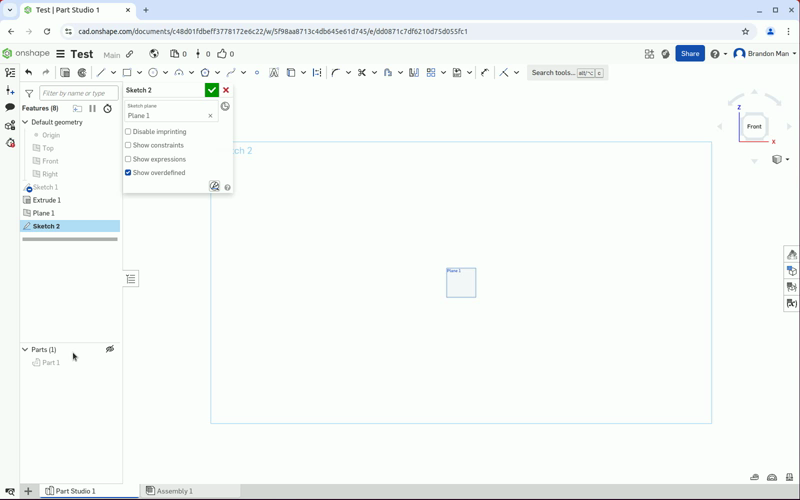
key(c)
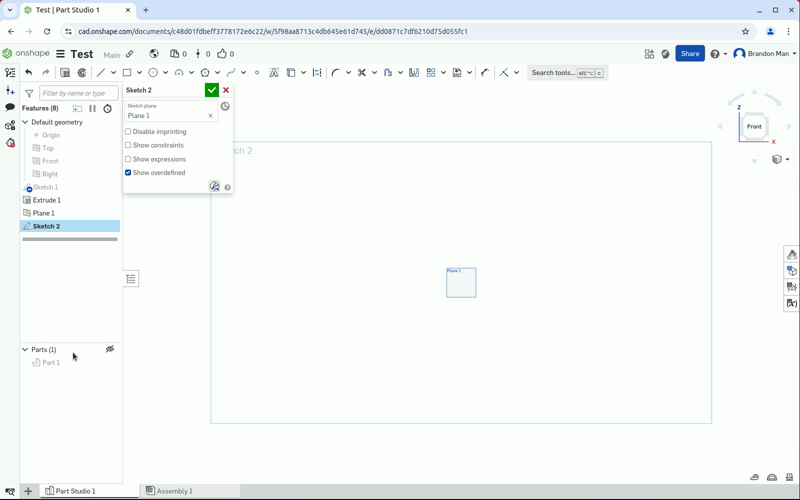
key_down(shift)
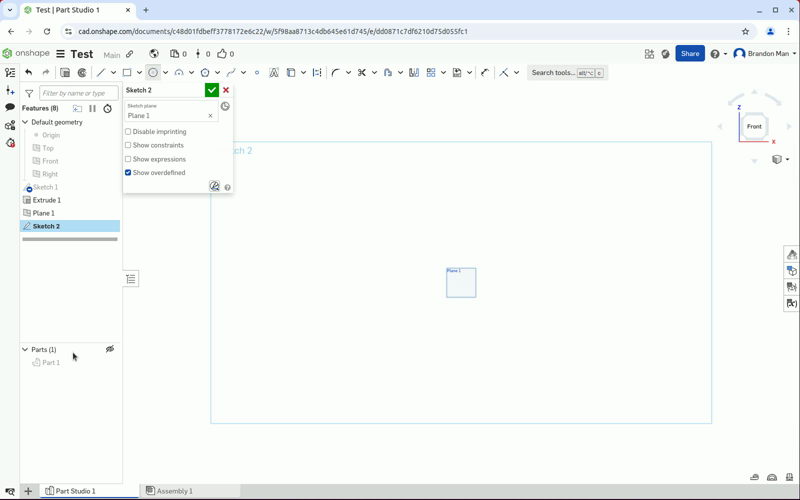
mouse_move(461, 282)
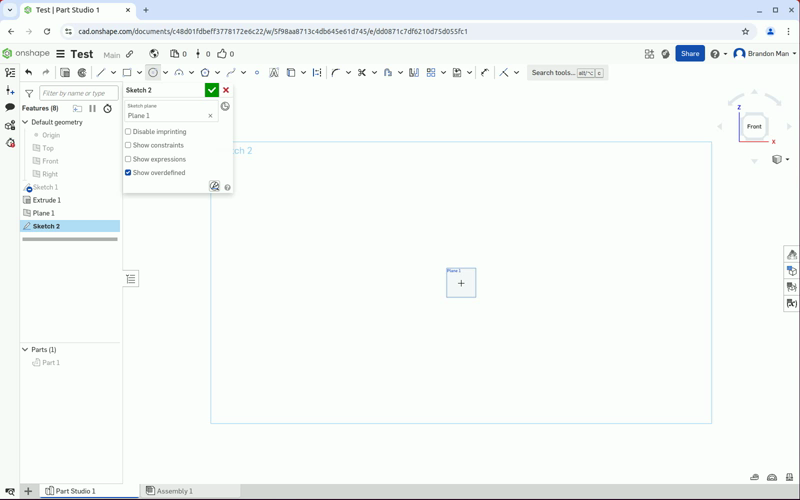
click(461, 282)
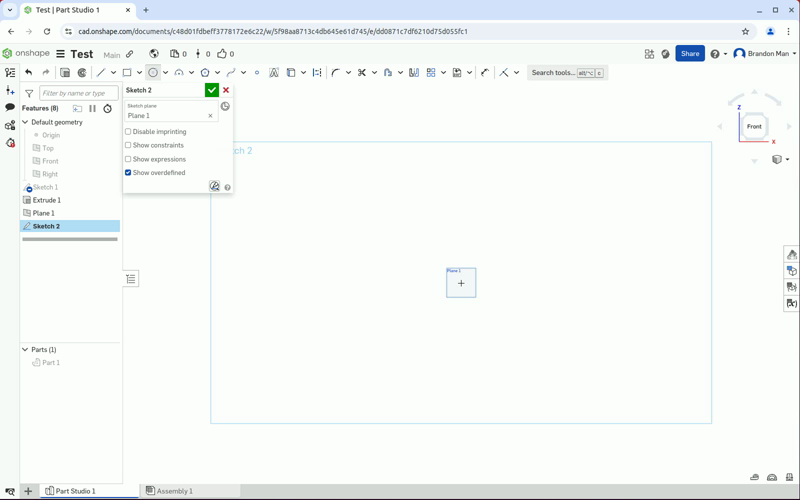
key_up(shift)
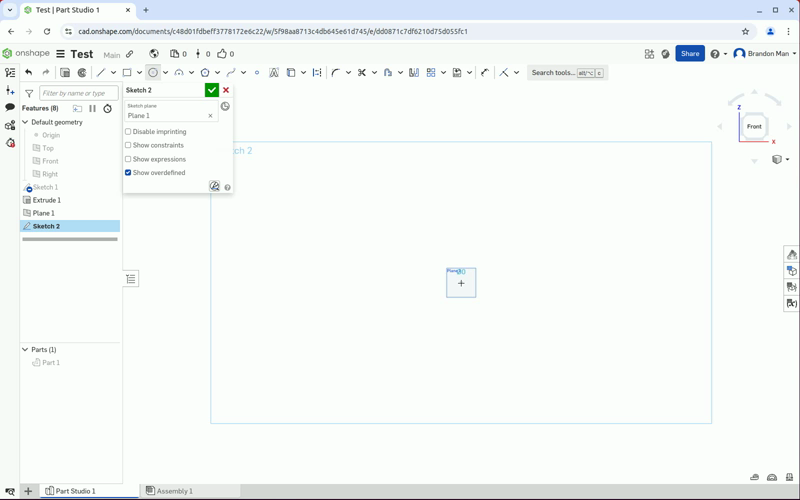
mouse_move(494, 282)
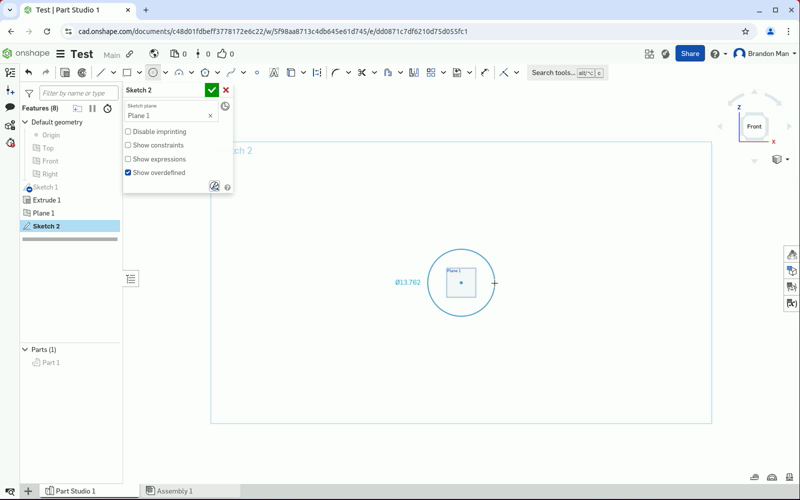
click(494, 282)
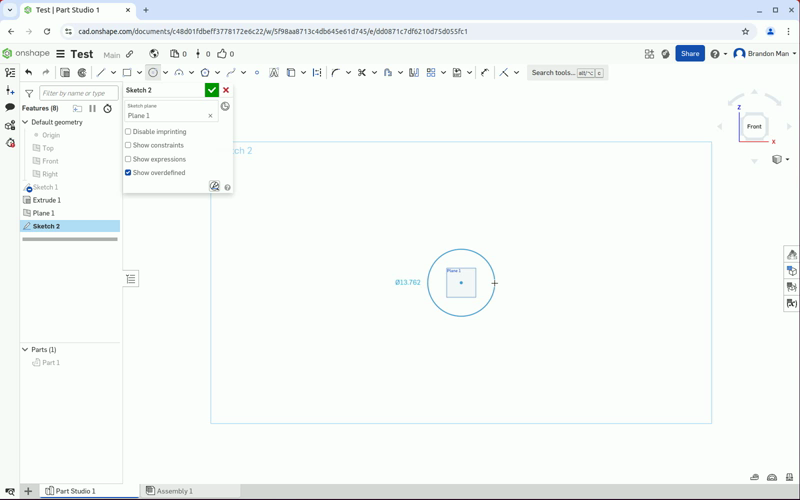
key(esc)
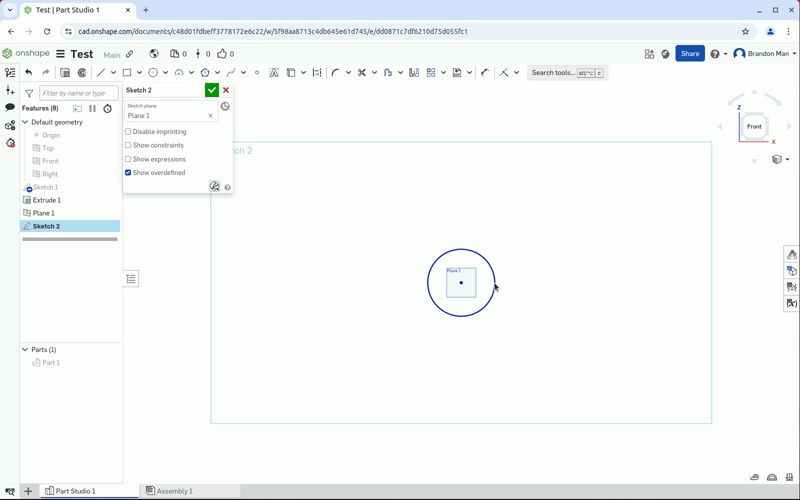
key(c)
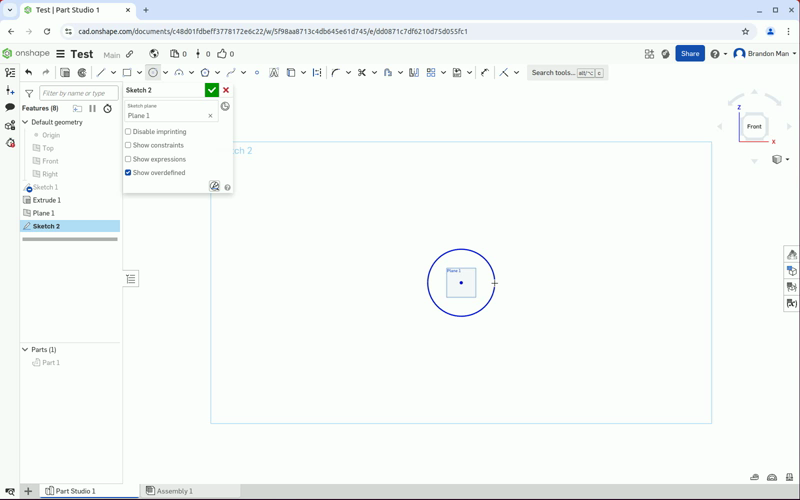
key_down(shift)
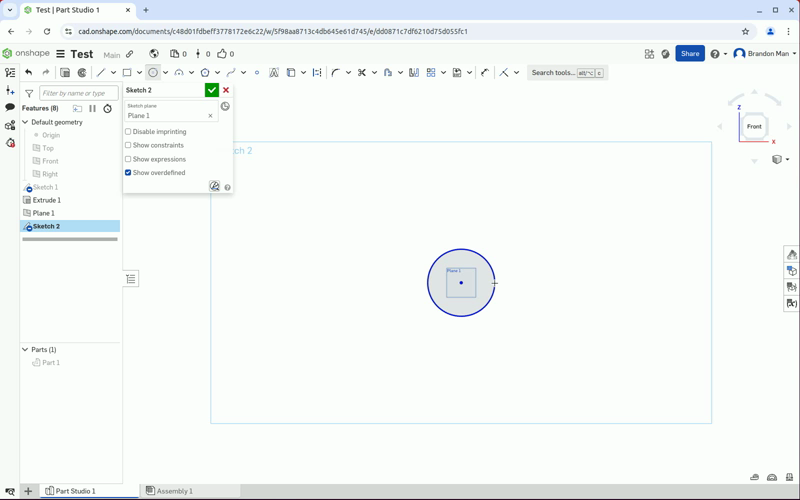
mouse_move(461, 282)
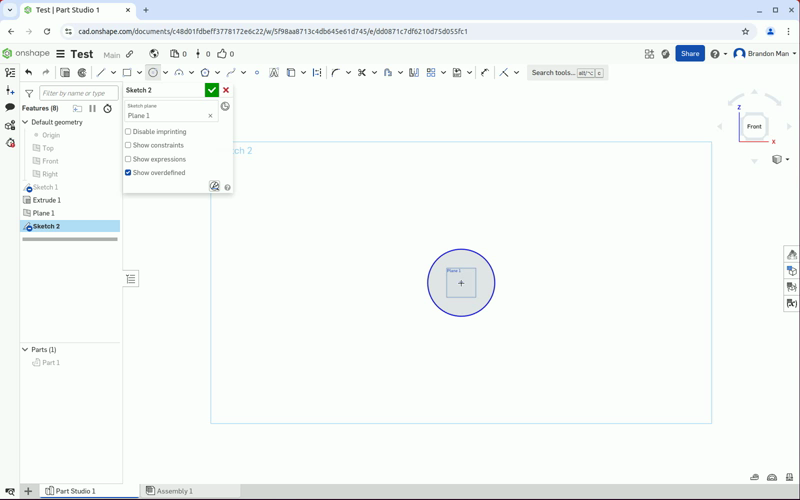
click(461, 282)
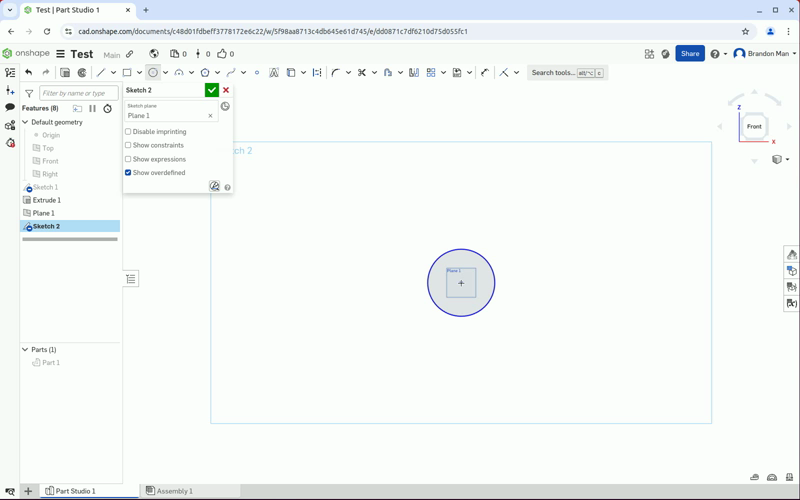
key_up(shift)
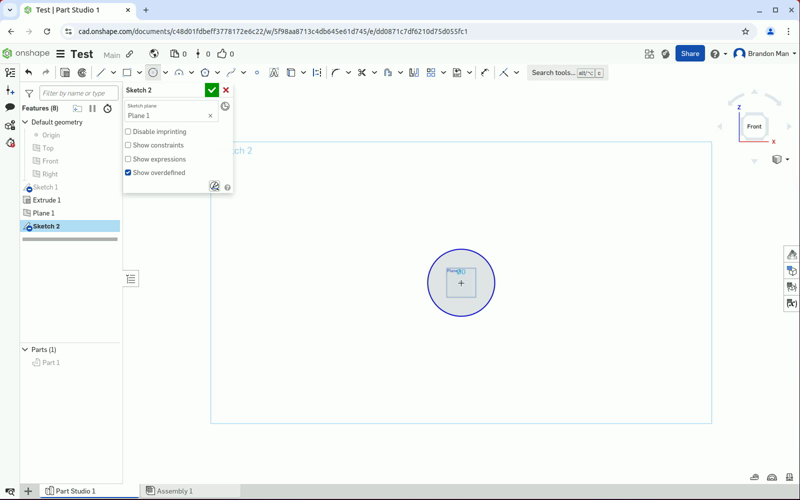
mouse_move(480, 282)
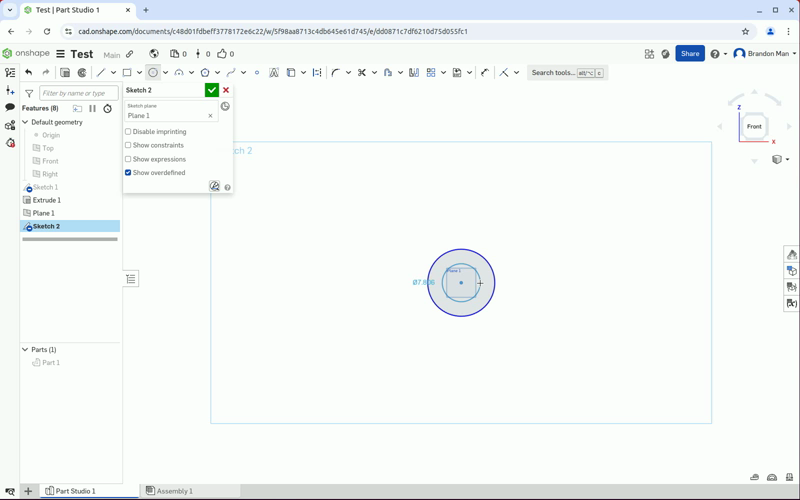
click(480, 282)
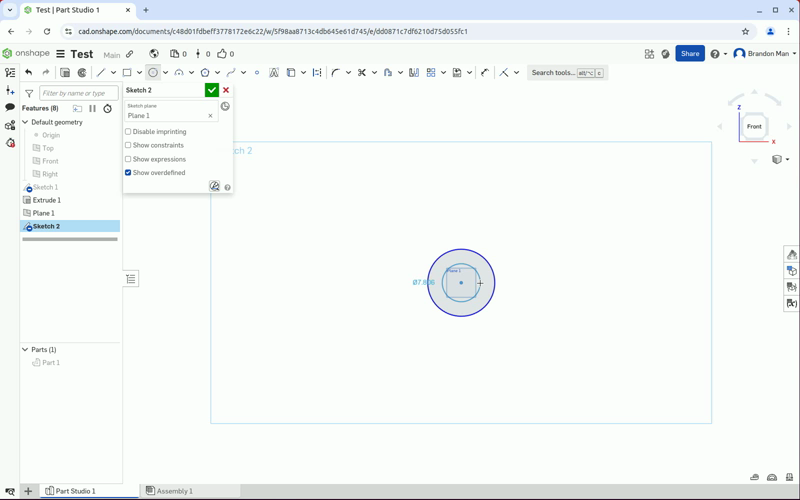
key(esc)
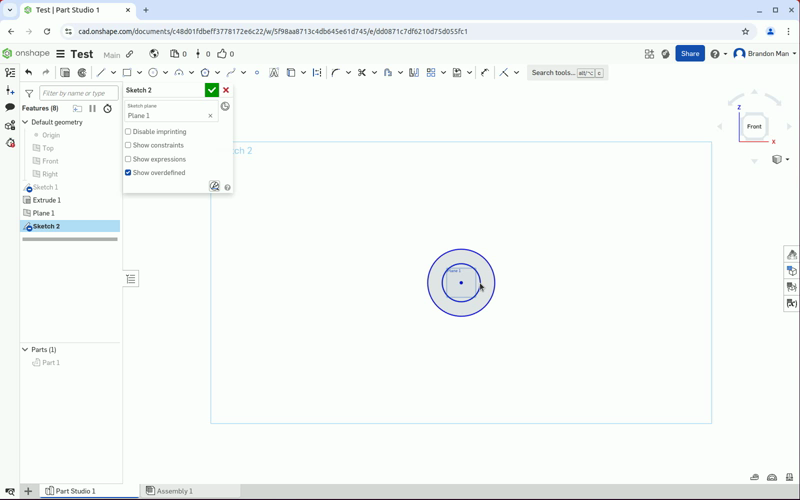
mouse_move(433, 279)
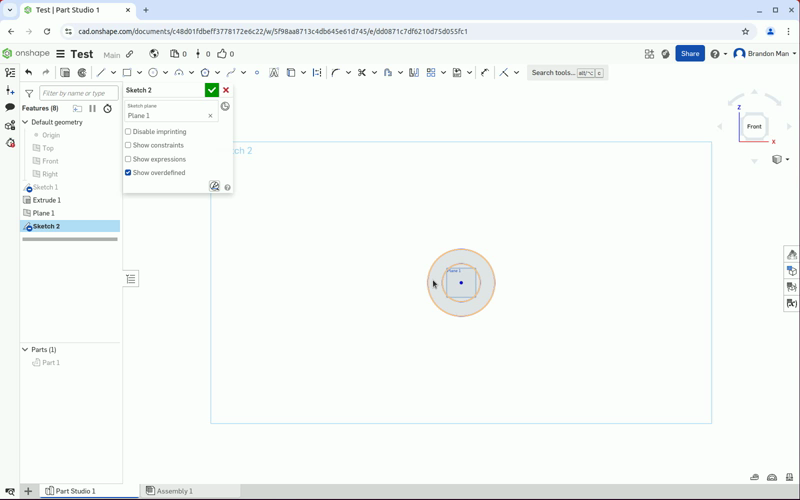
click(433, 279)
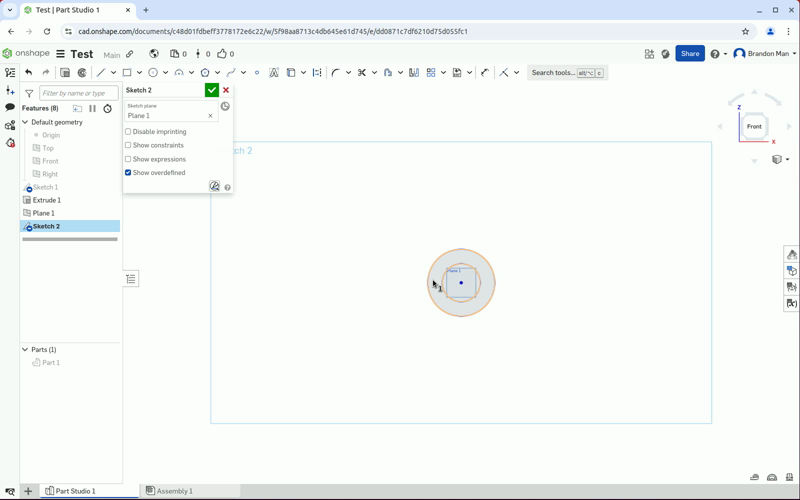
mouse_move(73, 352)
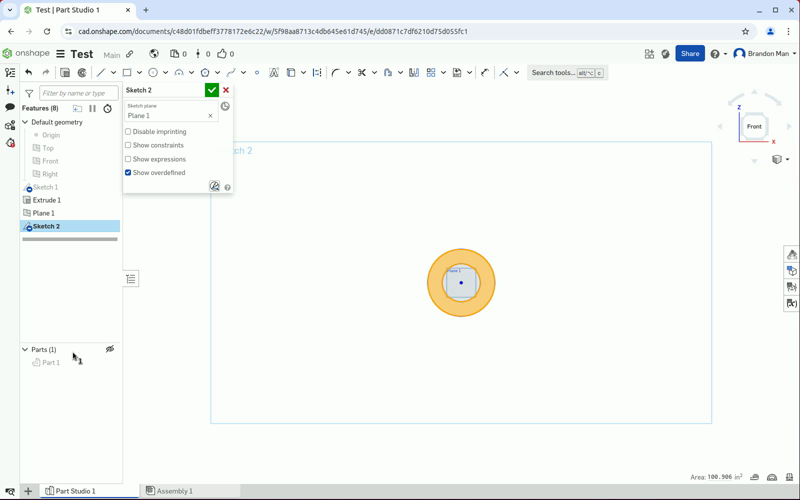
key(shift+y)
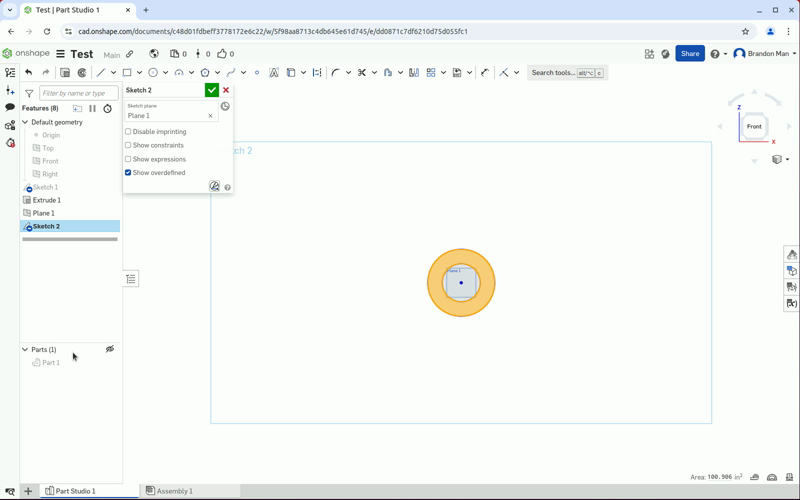
key(shift+e)
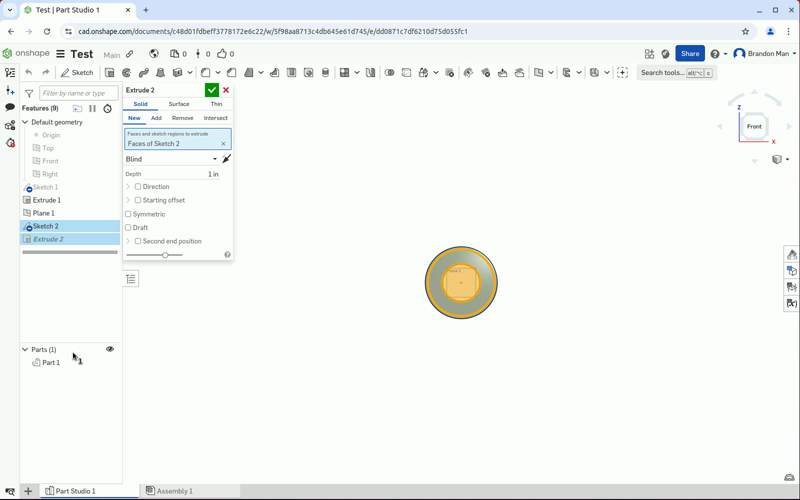
mouse_move(143, 106)
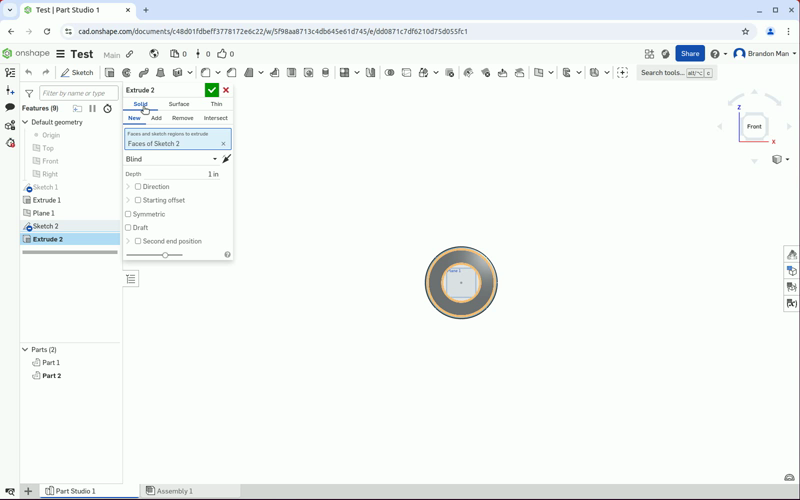
click(143, 106)
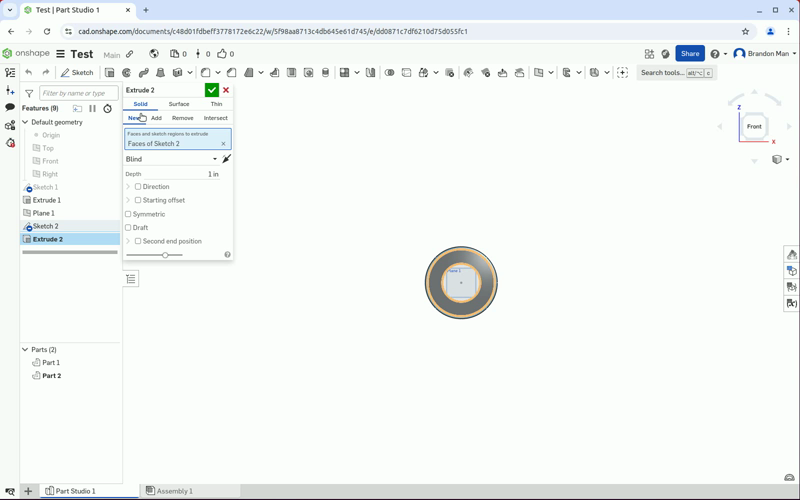
mouse_move(137, 120)
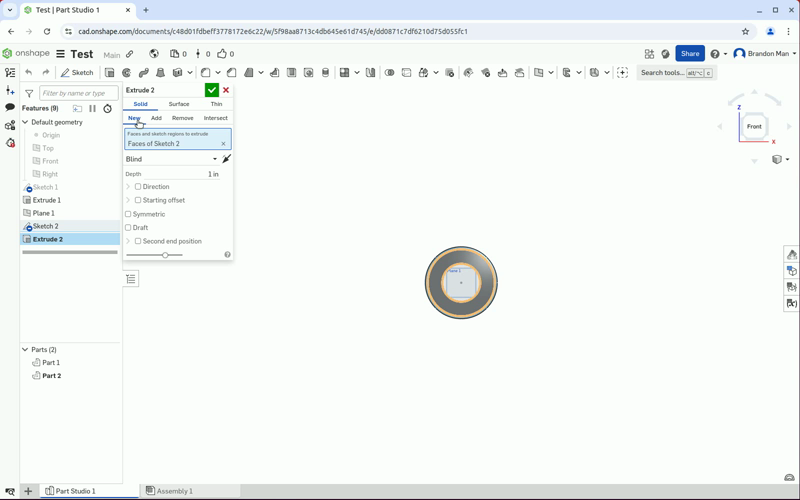
click(137, 120)
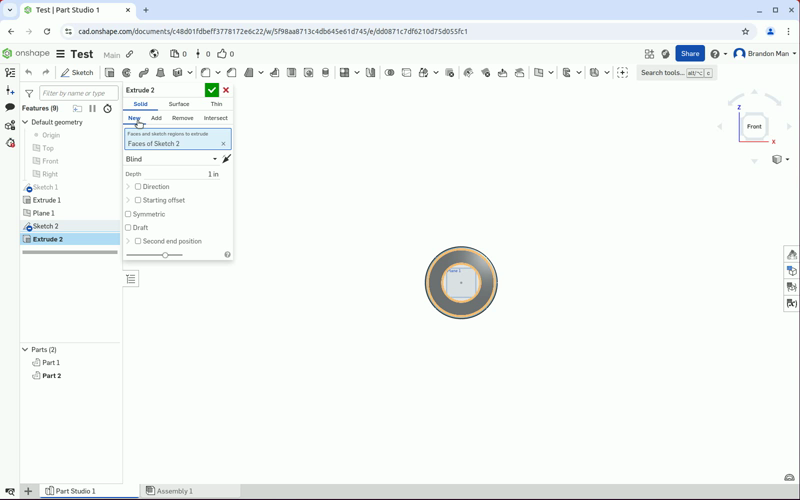
key(tab, 4)
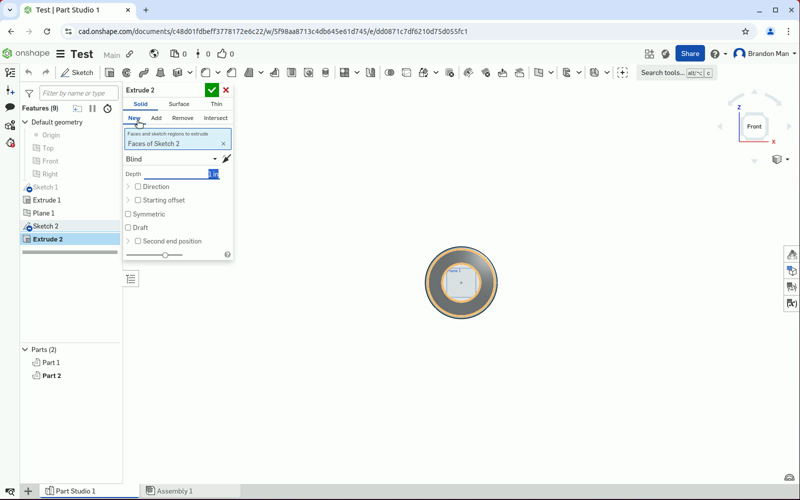
text(0.963)
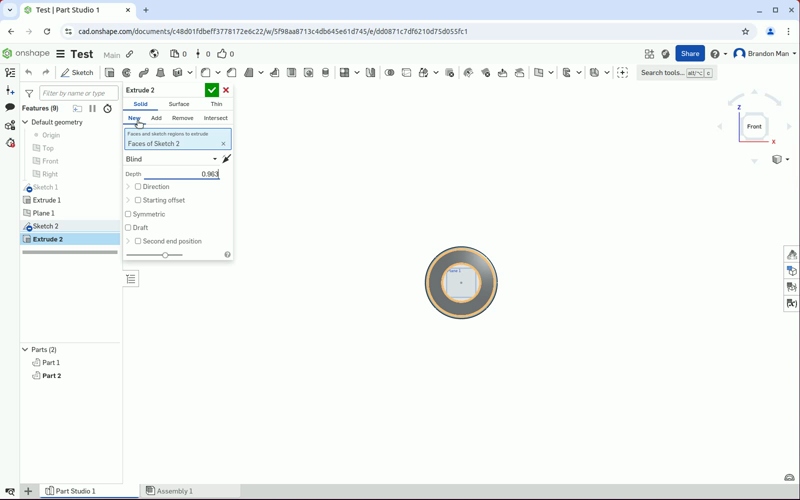
key(enter)
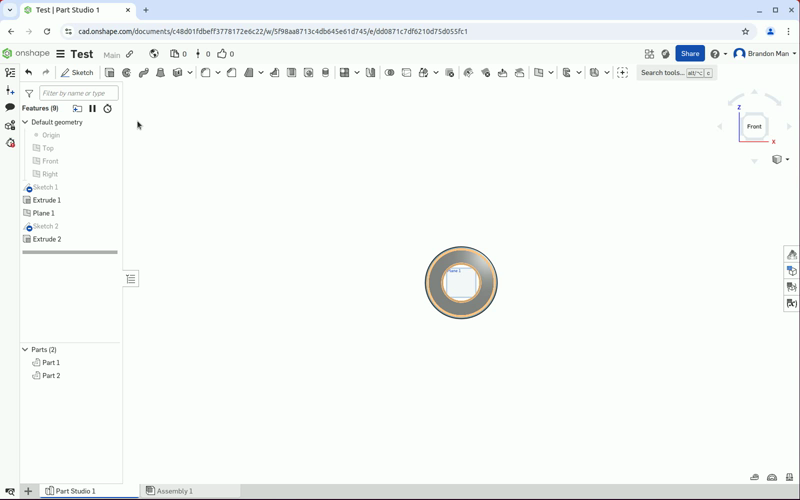
key(shift+h)
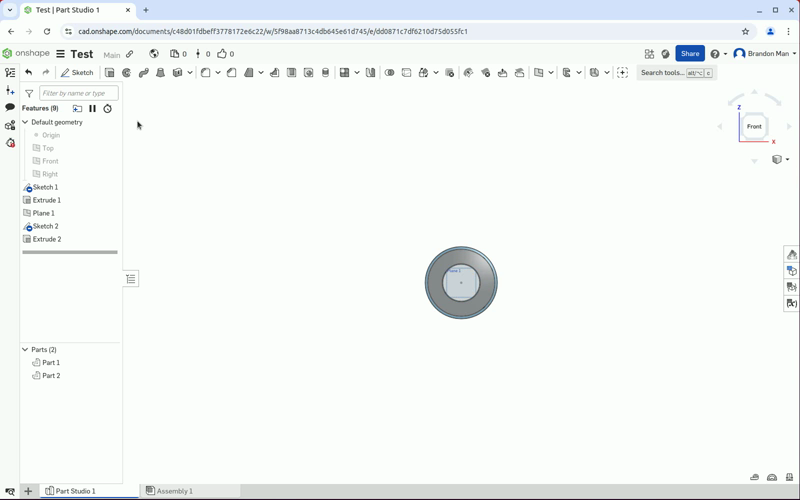
key(shift+h)
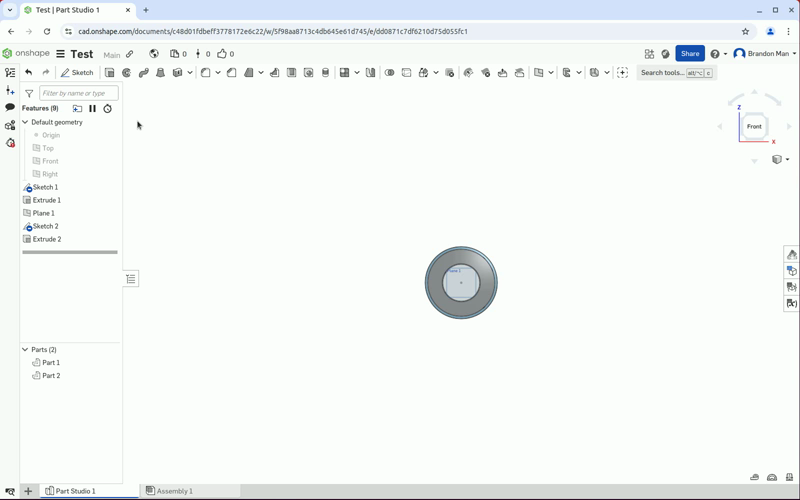
key(shift+7)
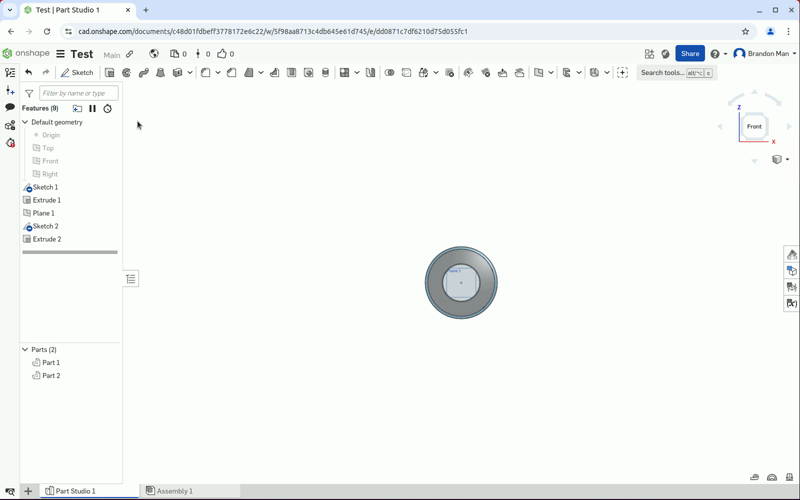
key(left, 2)
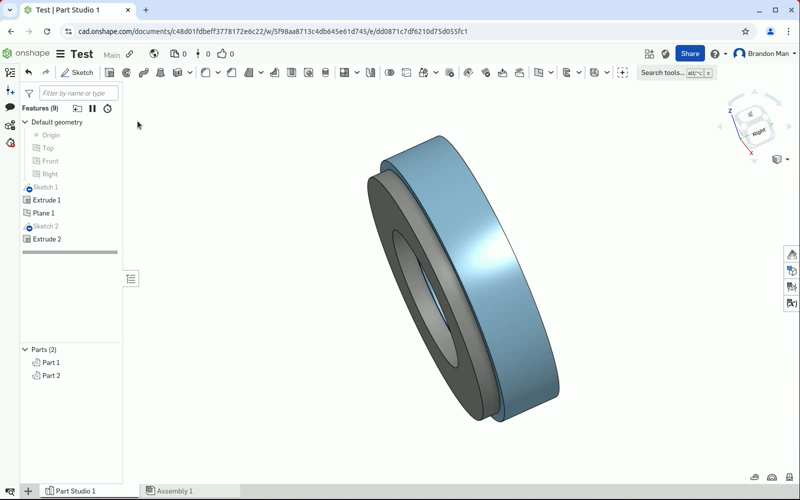
key(down, 2)
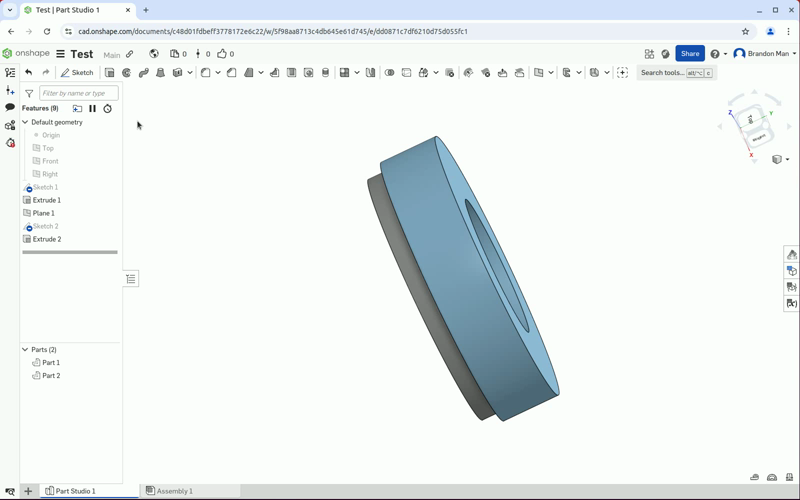
key(up, 2)
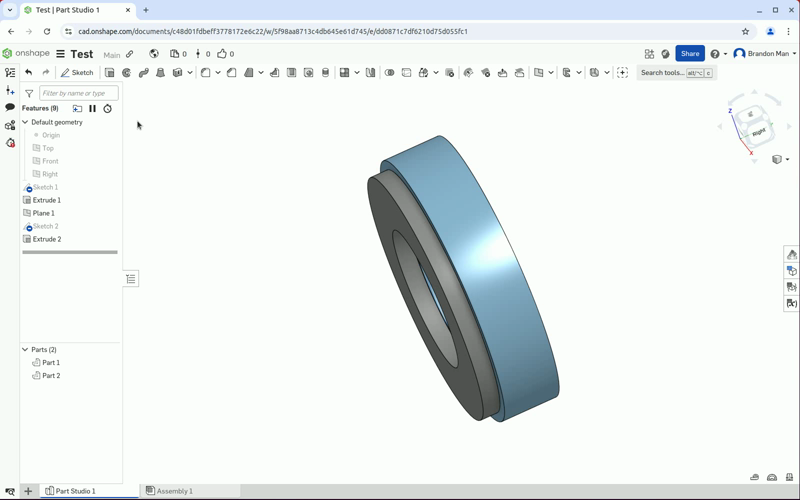
key(right, 2)
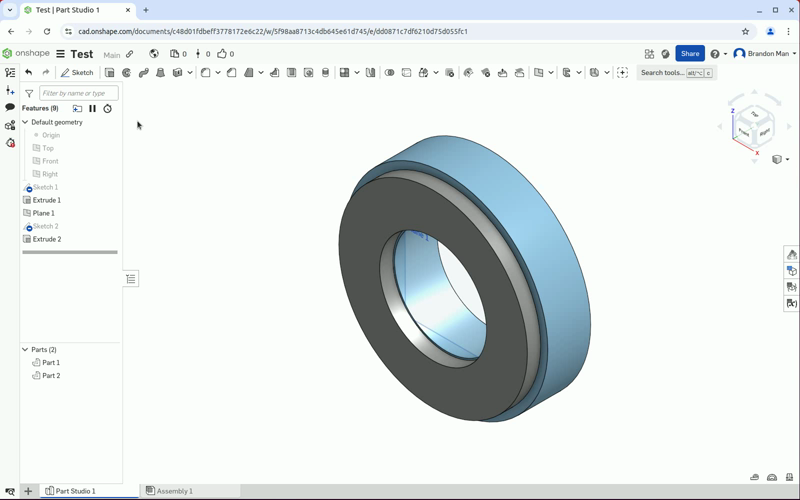
mouse_move(73, 189)
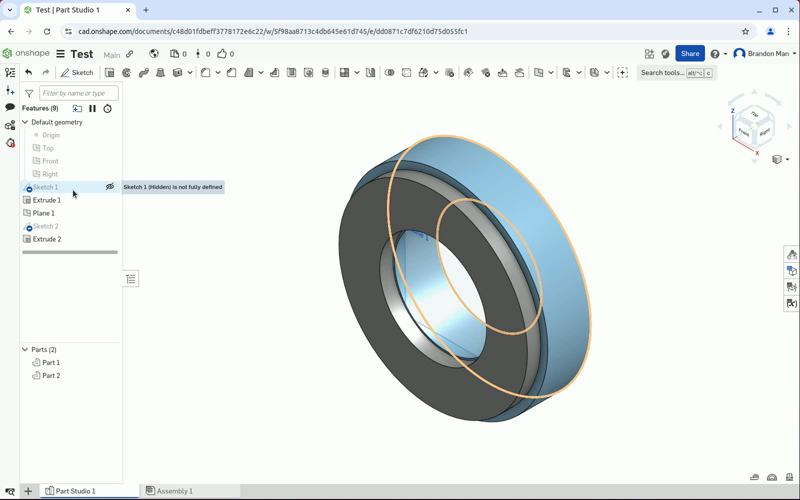
click(73, 189)